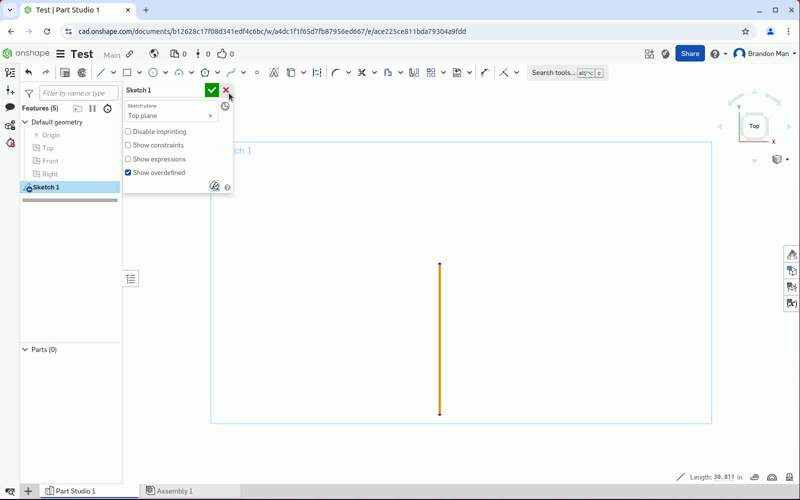
key(shift+h)
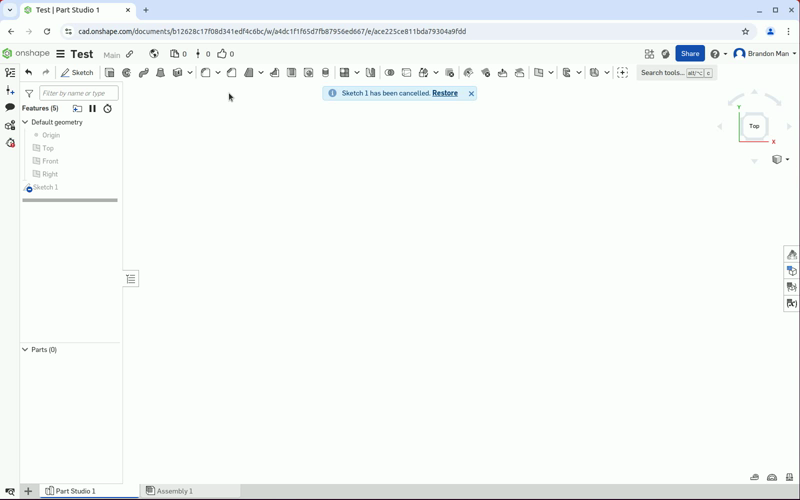
mouse_move(73, 352)
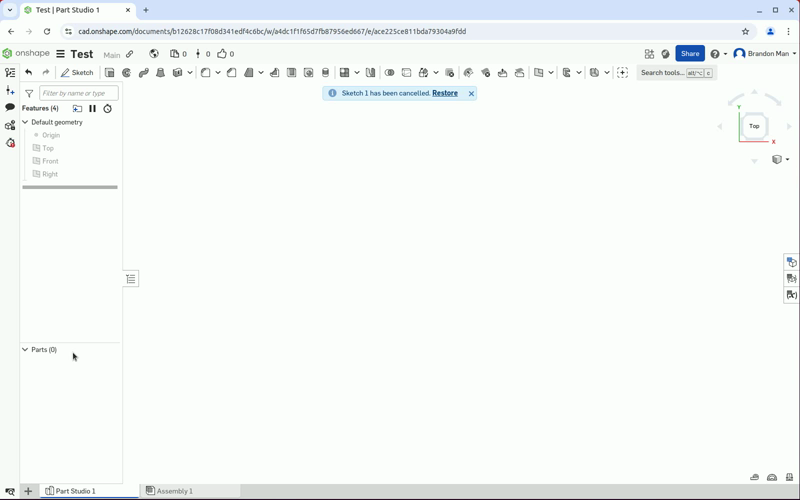
key(y)
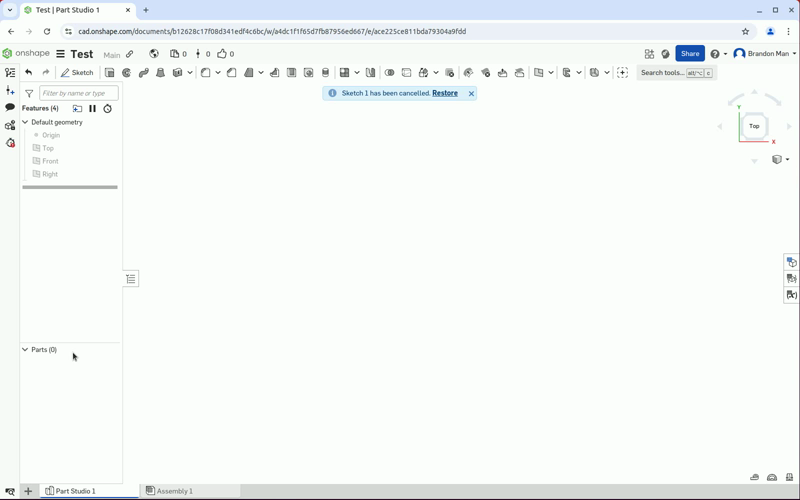
key(shift+p)
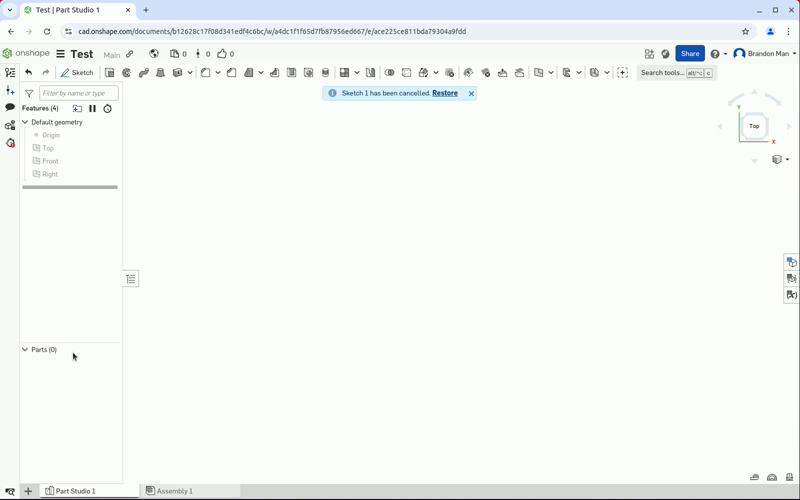
key(space)
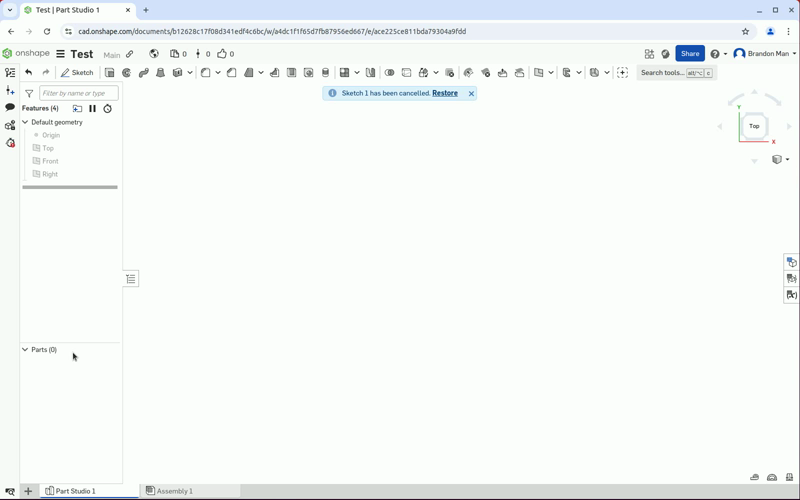
key_down(shift)
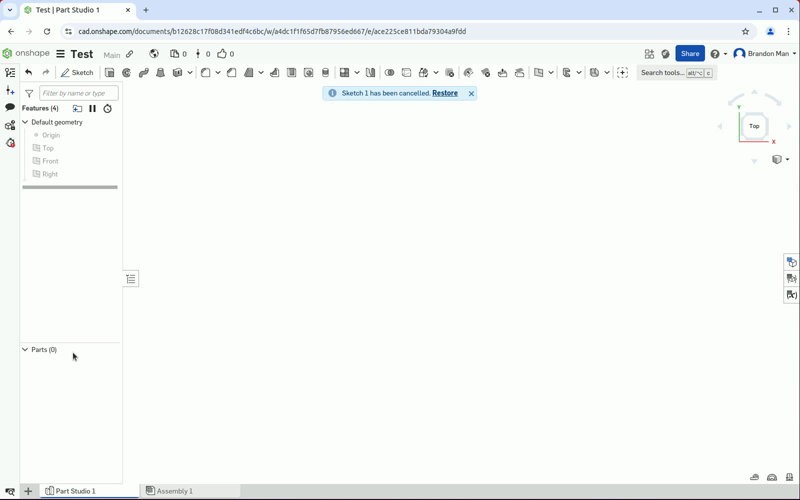
key(up)
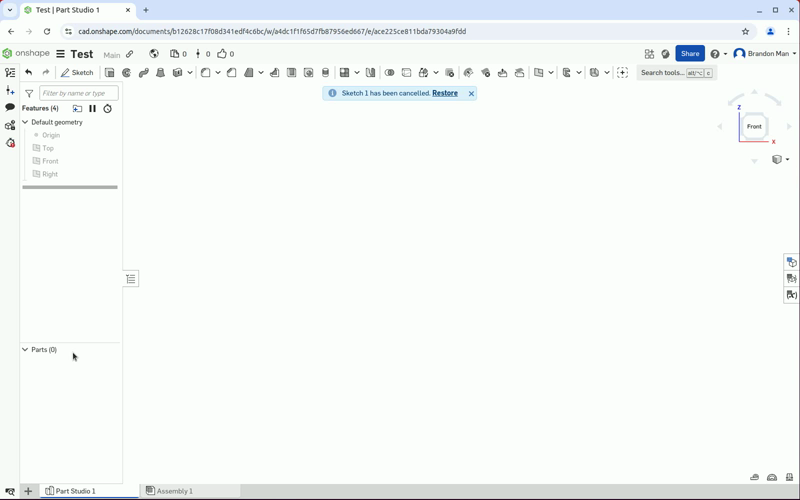
key_up(shift)
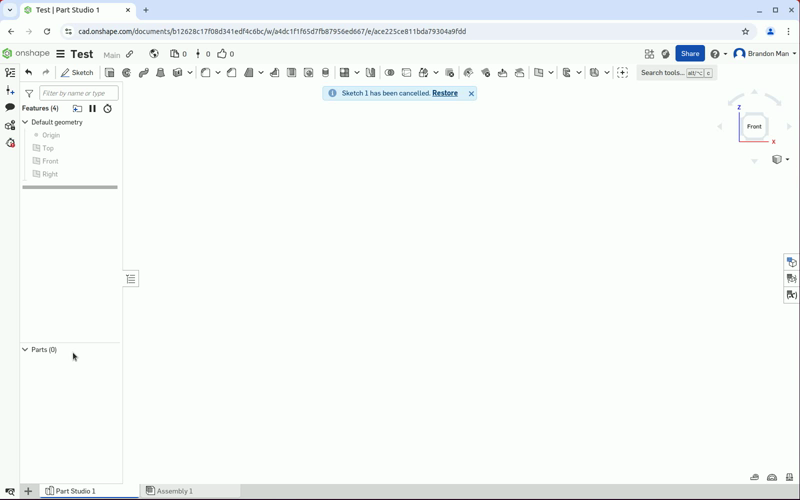
mouse_move(73, 352)
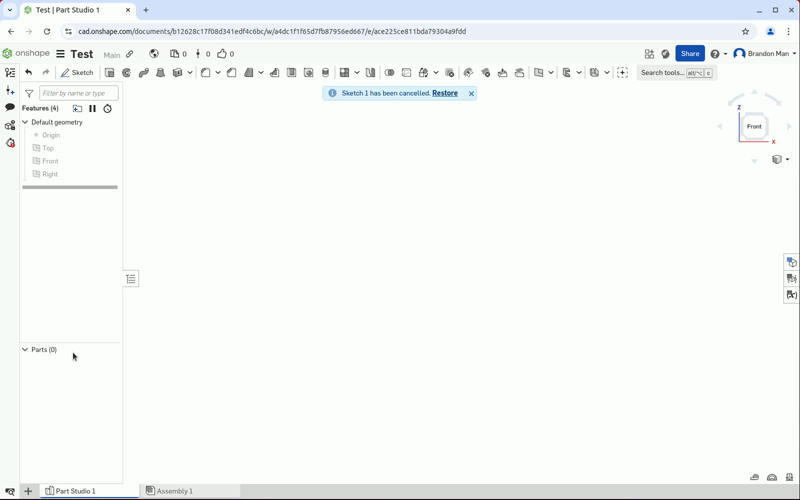
key(shift+y)
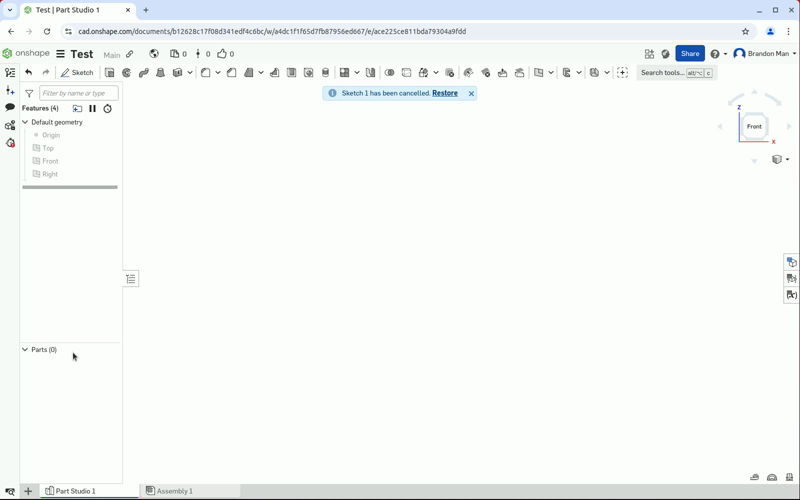
key(shift+s)
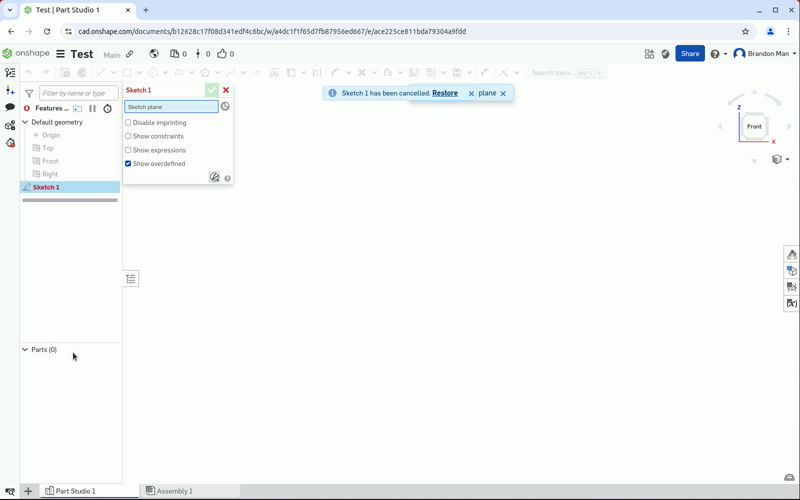
mouse_move(73, 163)
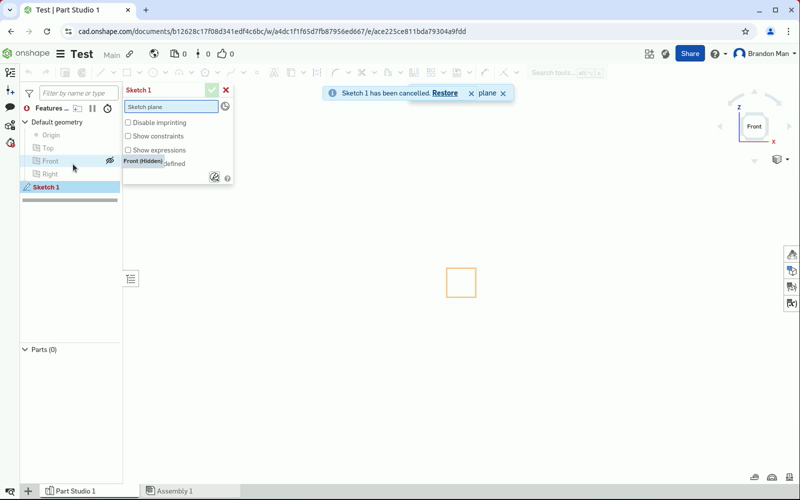
click(73, 163)
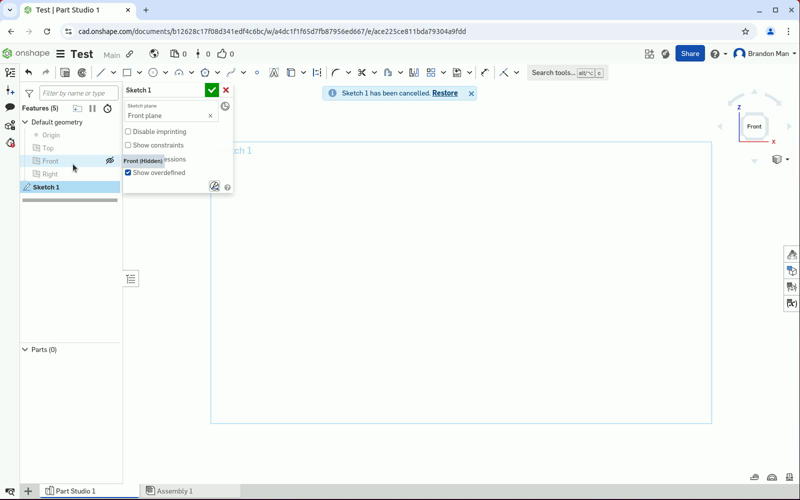
mouse_move(73, 352)
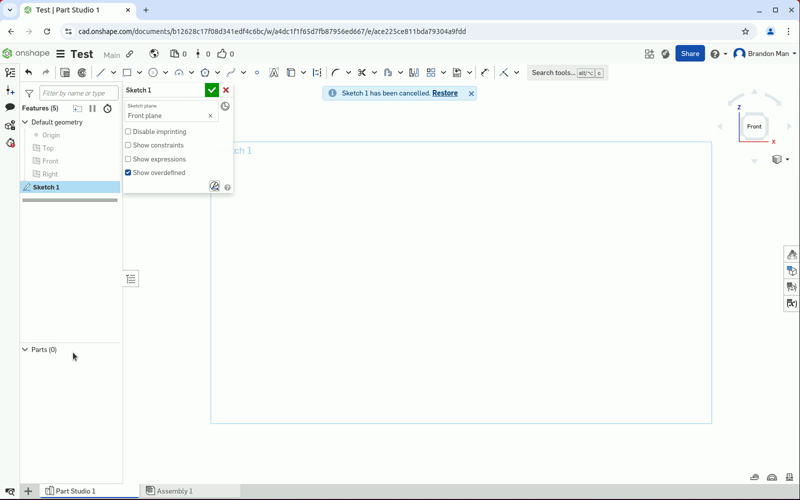
key(y)
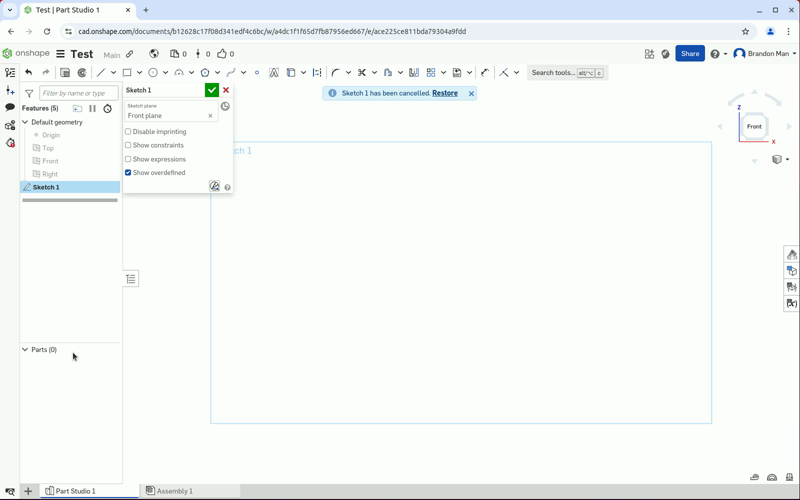
key(c)
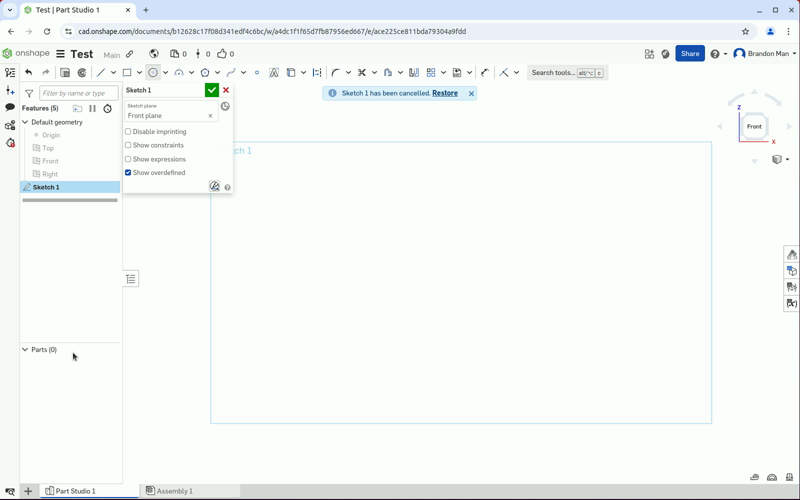
key_down(shift)
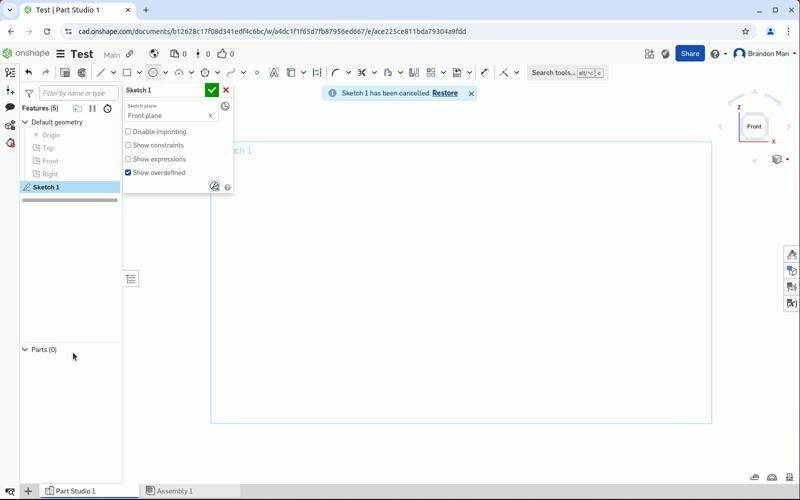
mouse_move(386, 213)
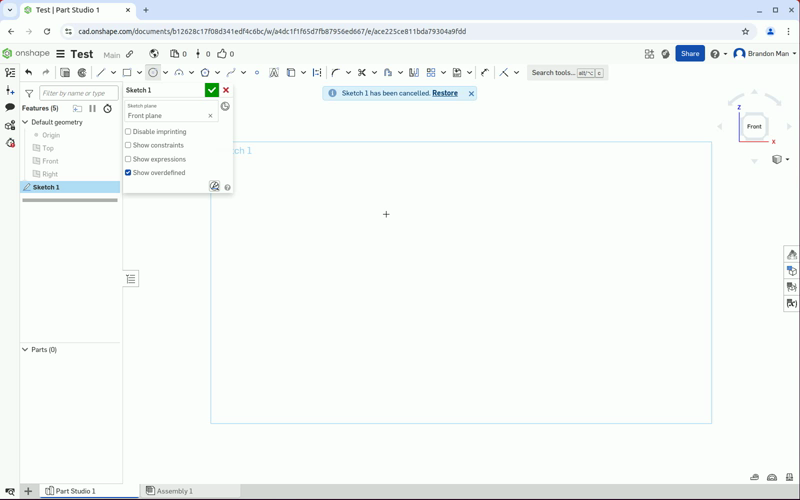
click(386, 213)
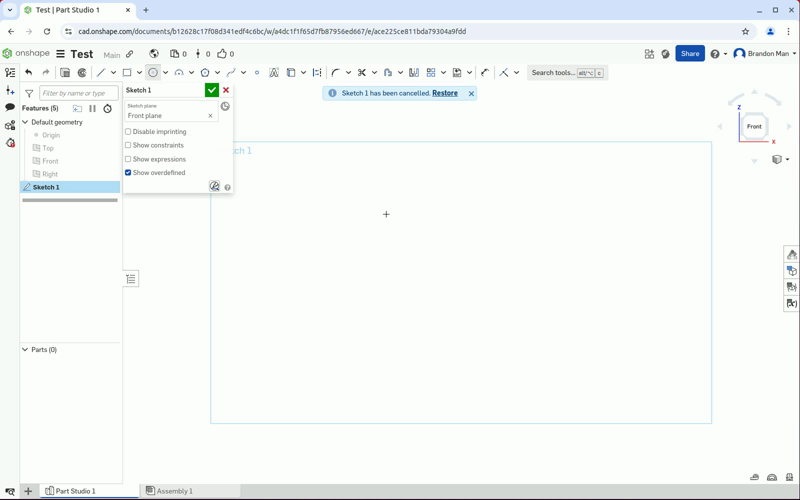
key_up(shift)
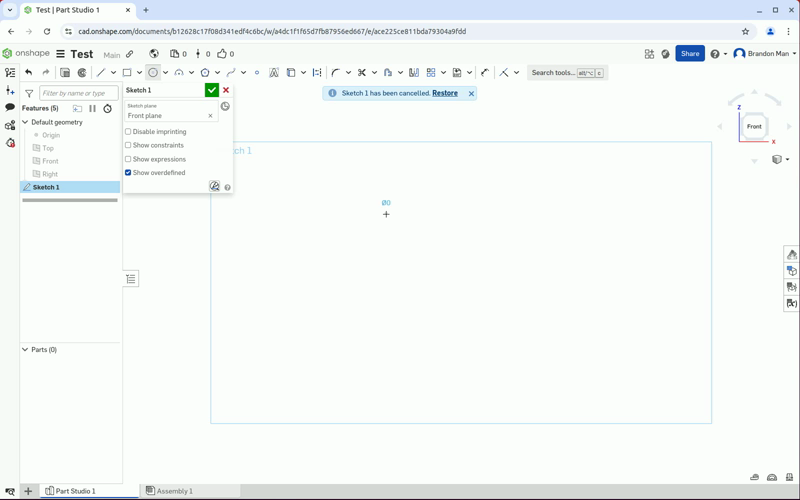
mouse_move(424, 213)
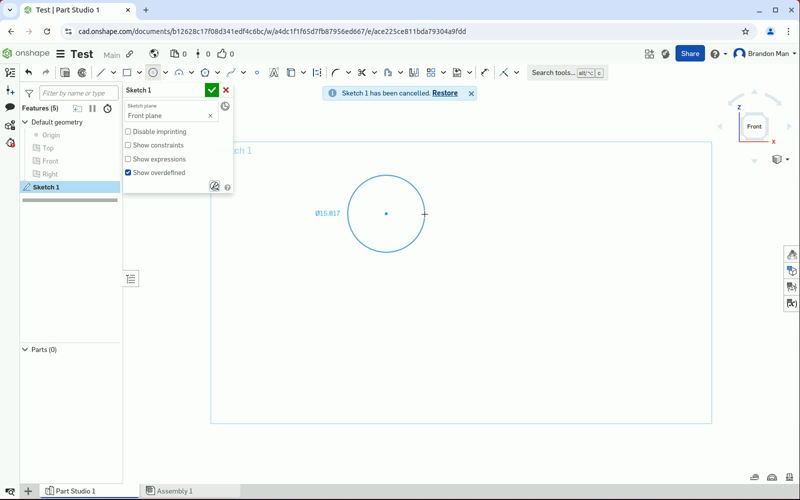
click(424, 213)
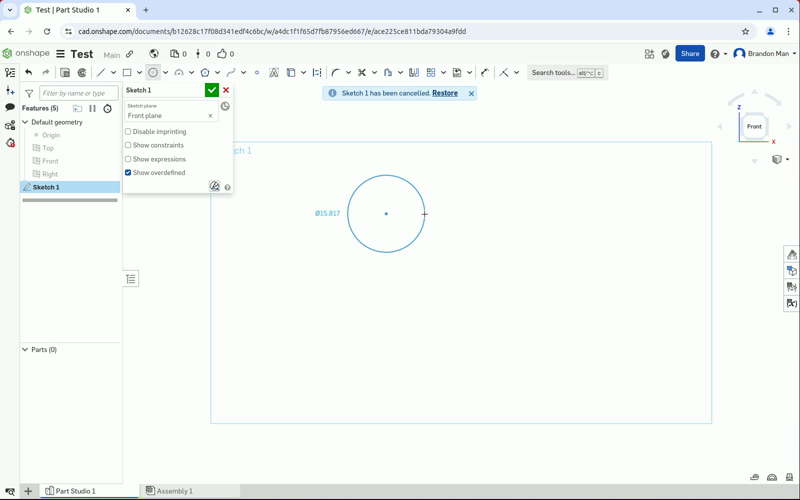
key(esc)
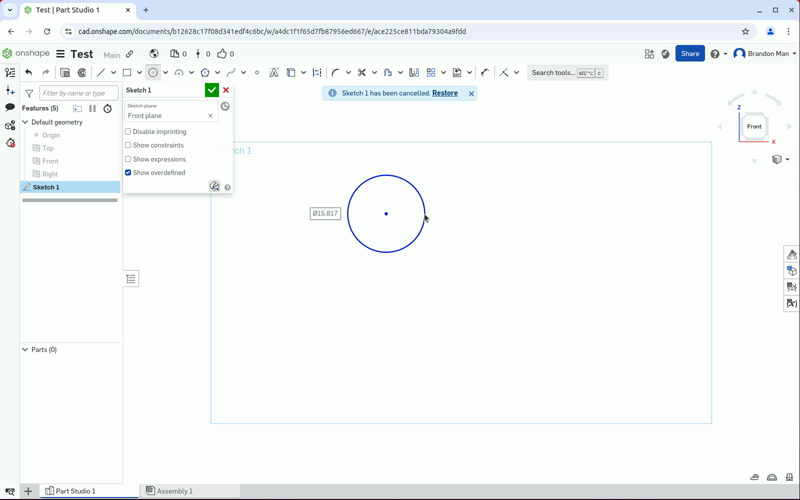
key(c)
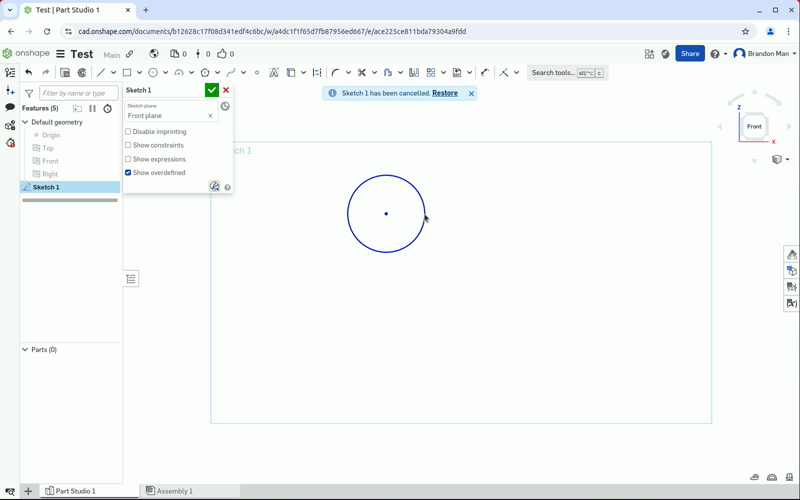
key_down(shift)
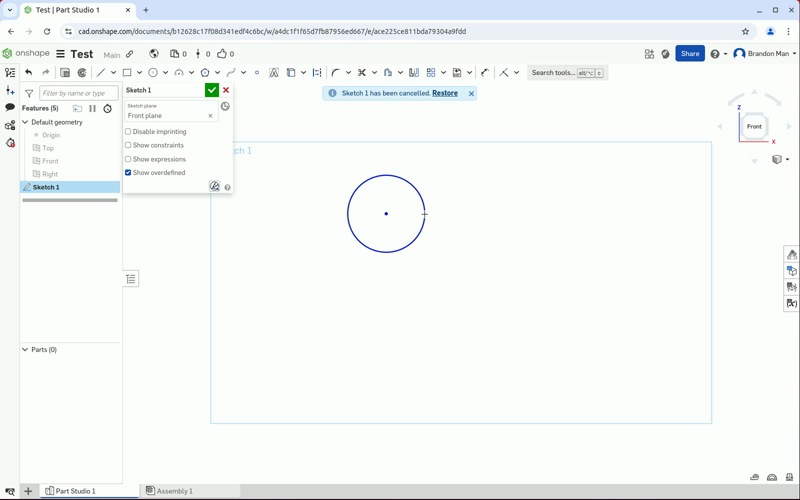
mouse_move(386, 213)
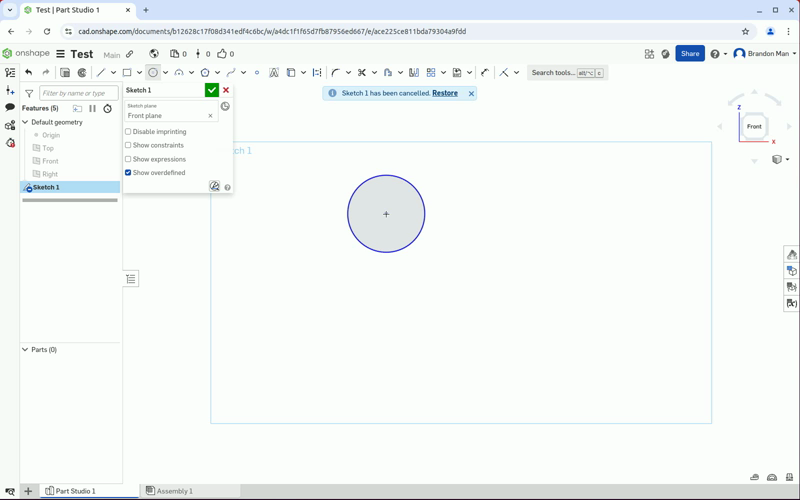
click(386, 213)
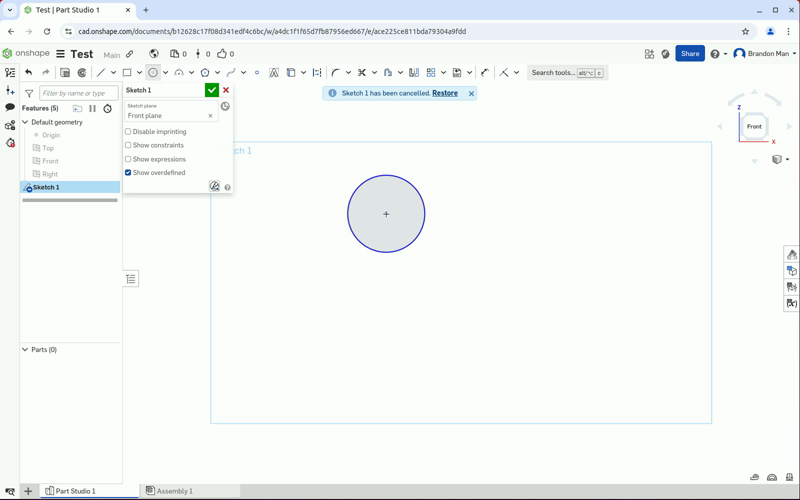
key_up(shift)
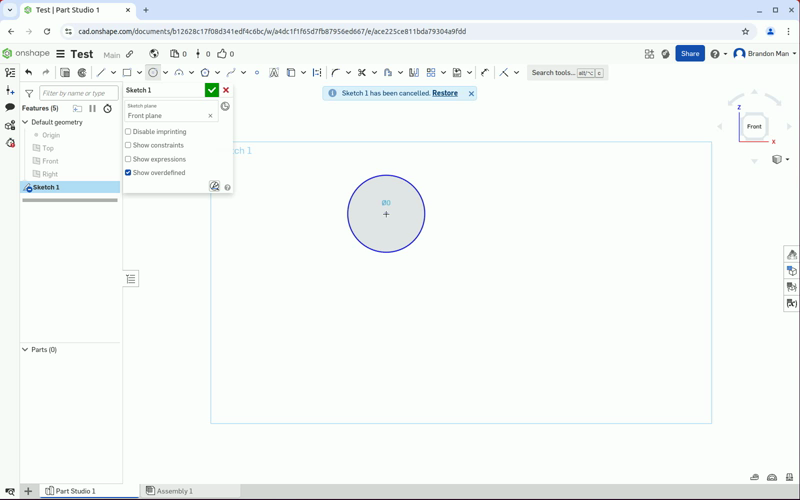
mouse_move(398, 213)
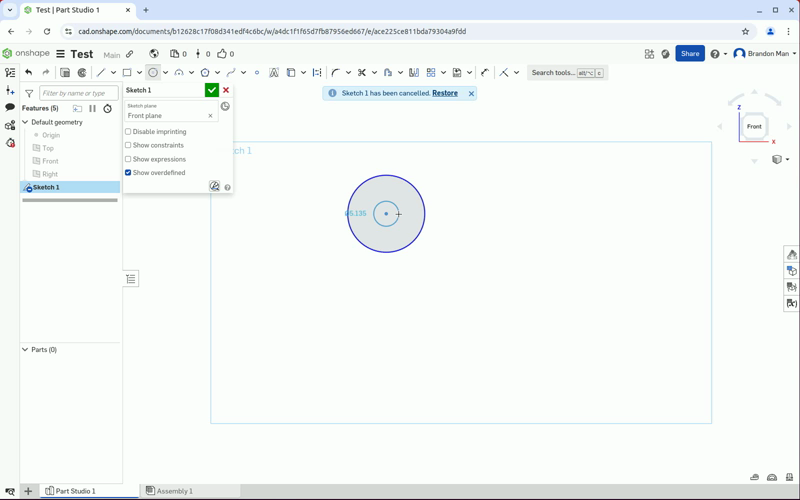
click(398, 213)
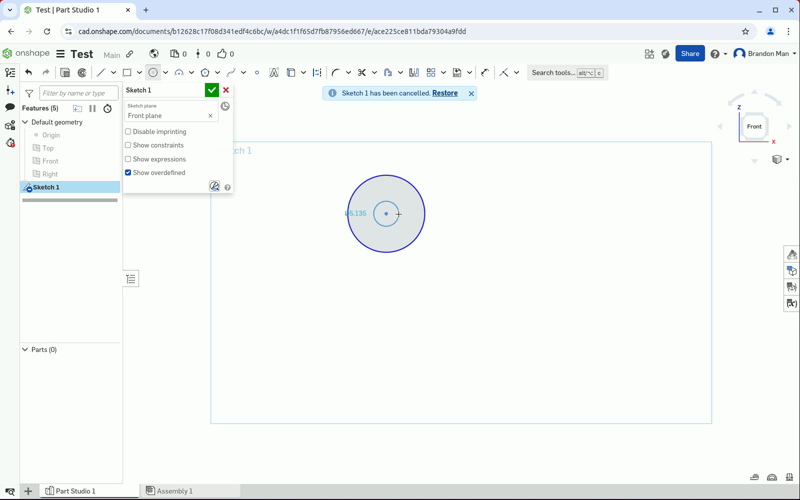
key(esc)
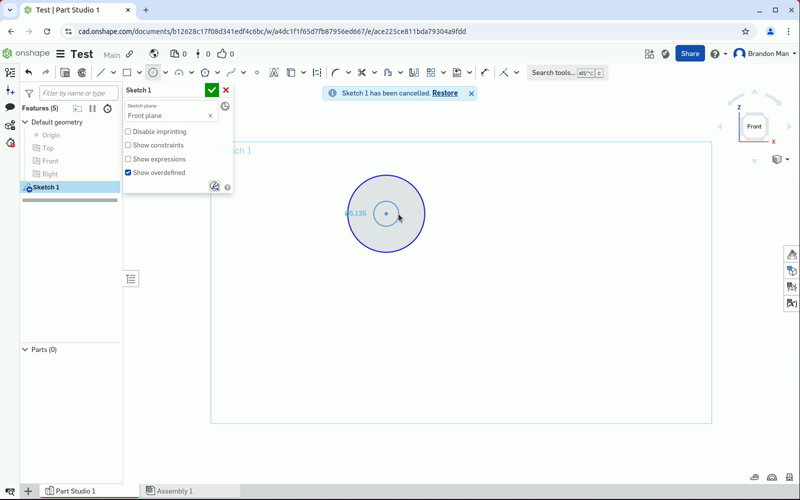
mouse_move(379, 241)
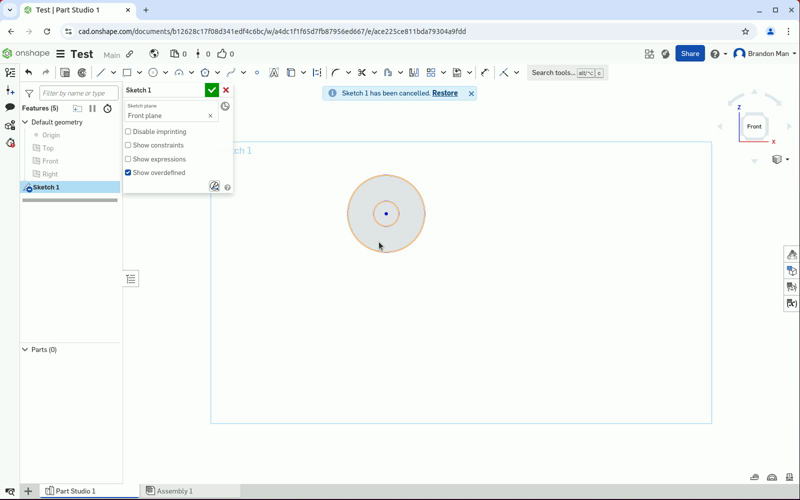
click(379, 241)
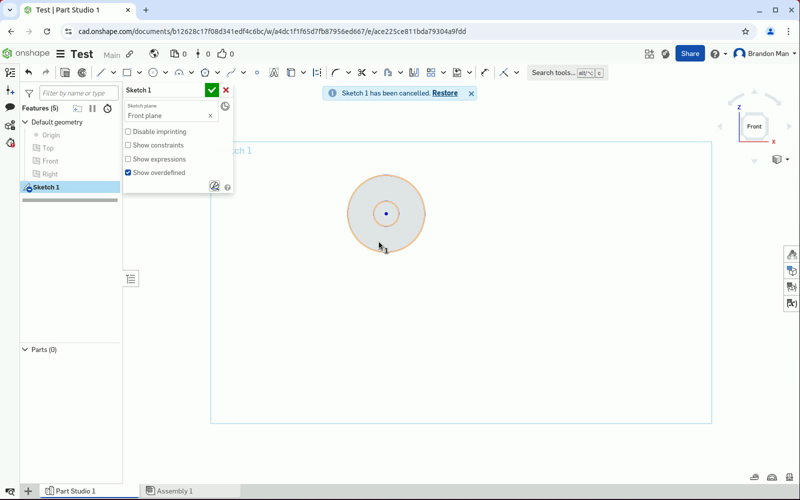
mouse_move(73, 352)
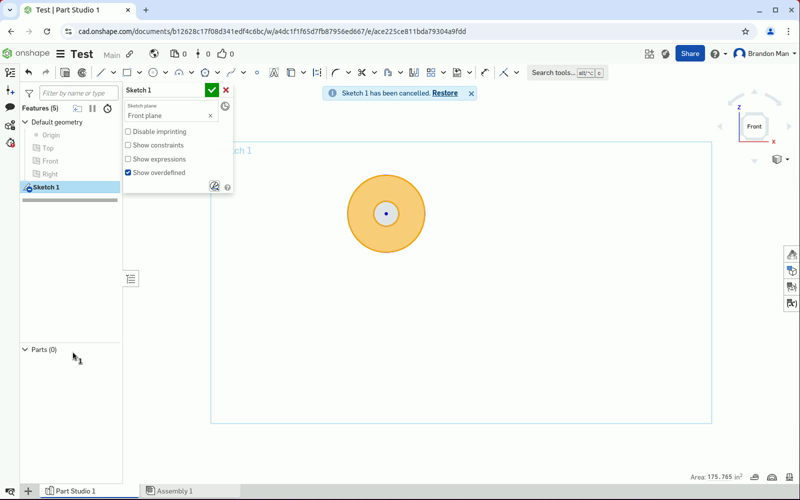
key(shift+y)
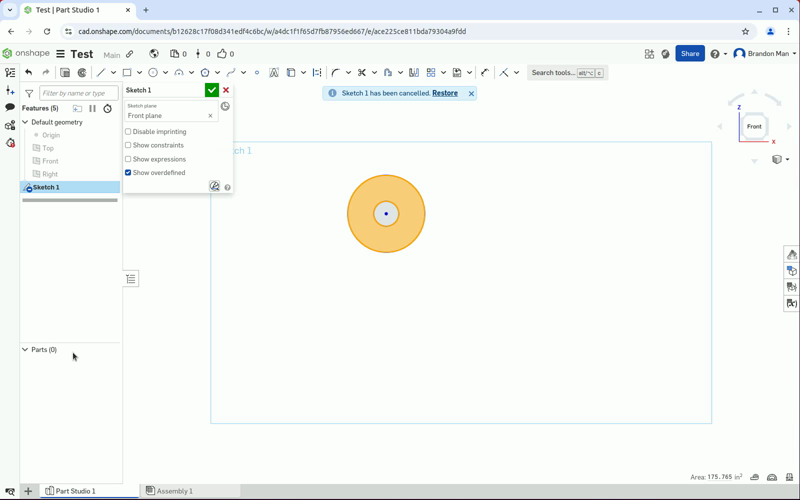
key(shift+e)
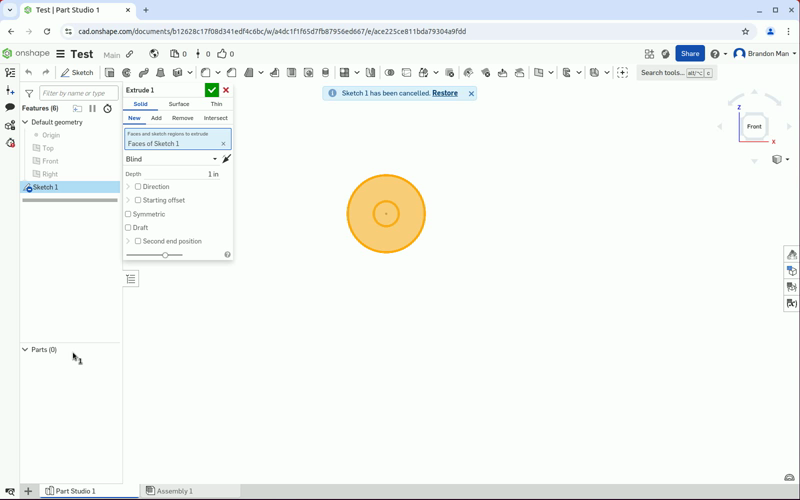
mouse_move(143, 106)
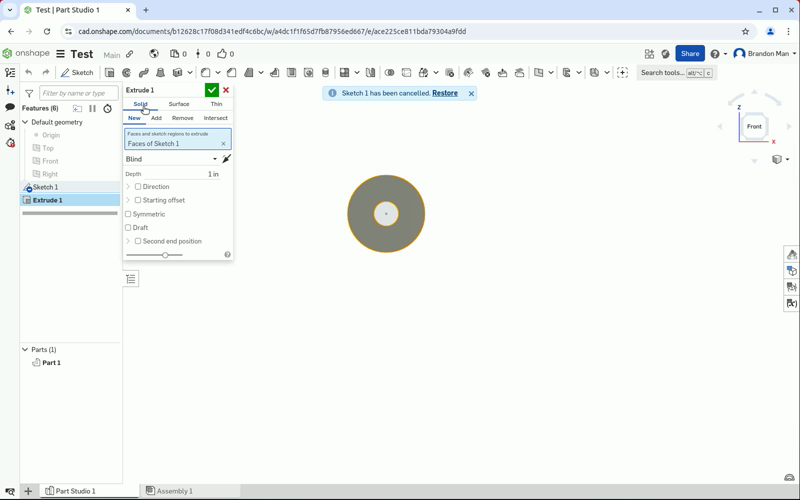
click(143, 106)
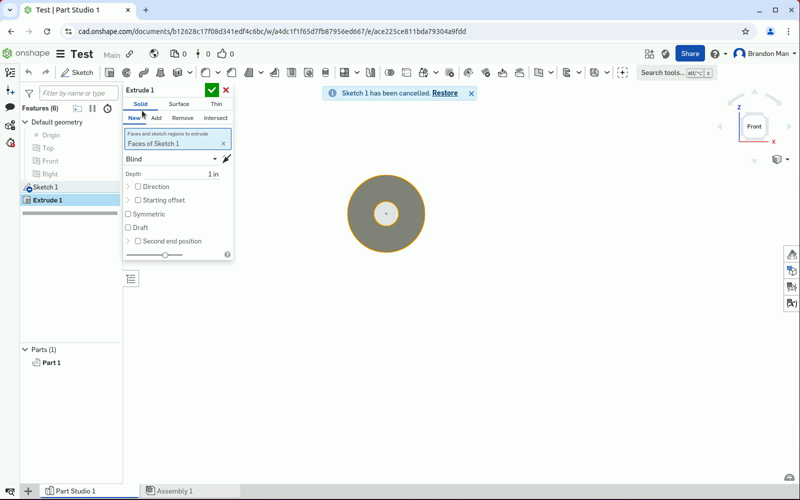
mouse_move(137, 120)
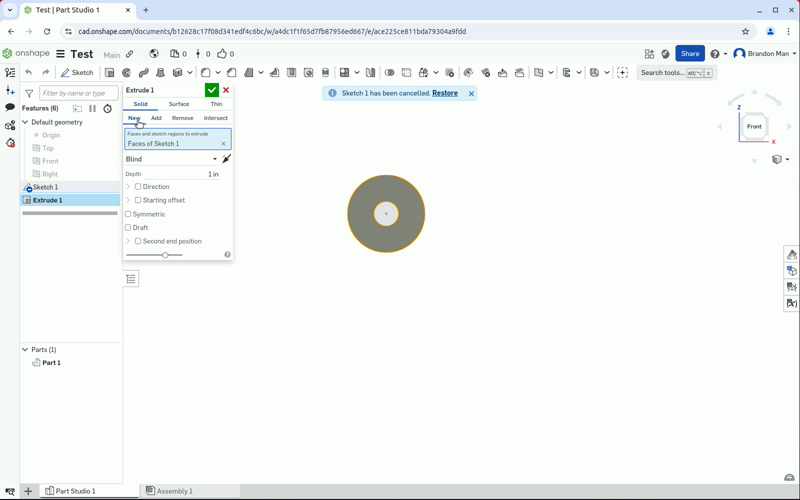
click(137, 120)
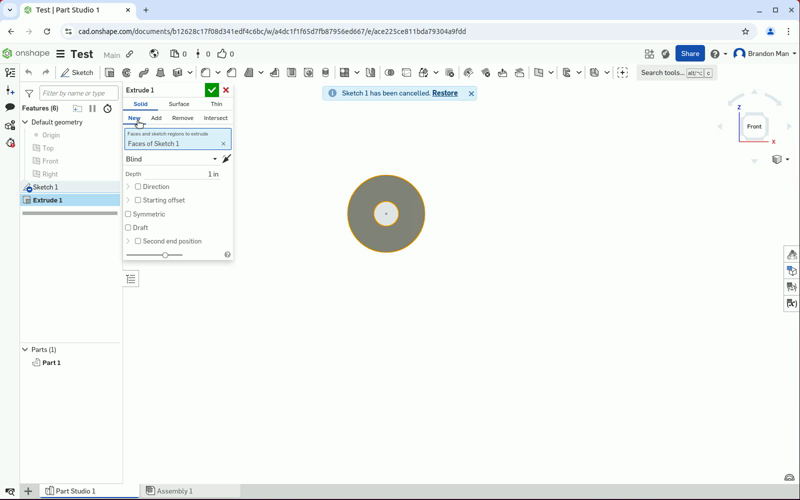
key(tab, 4)
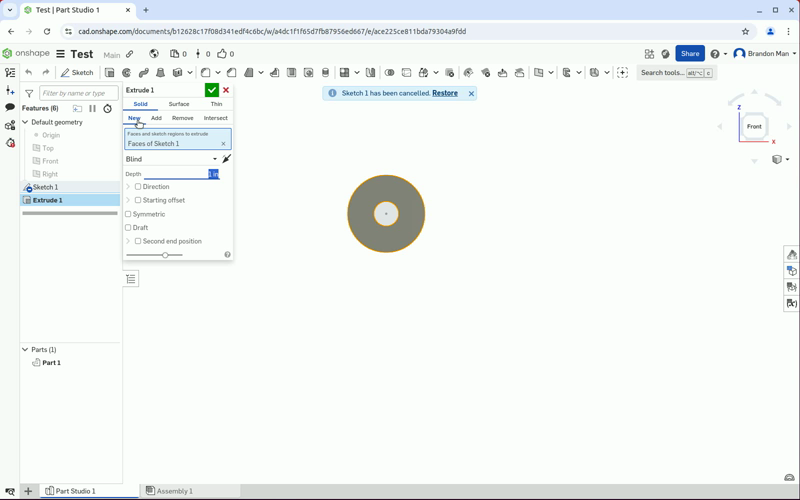
text(8.425)
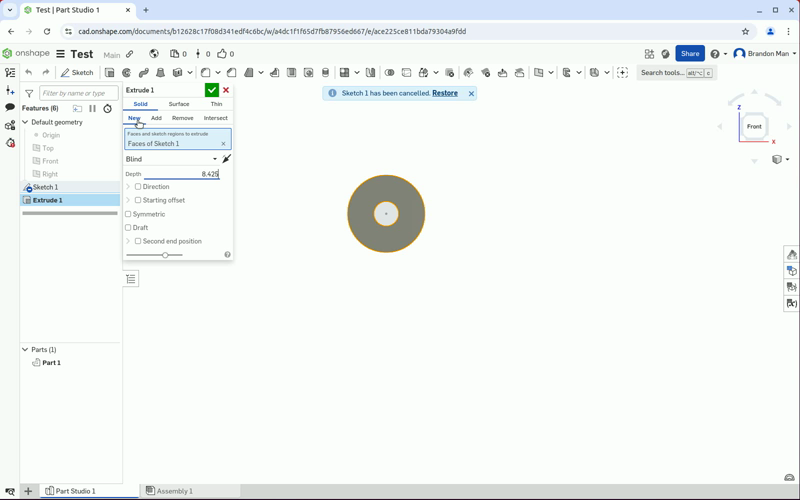
key(enter)
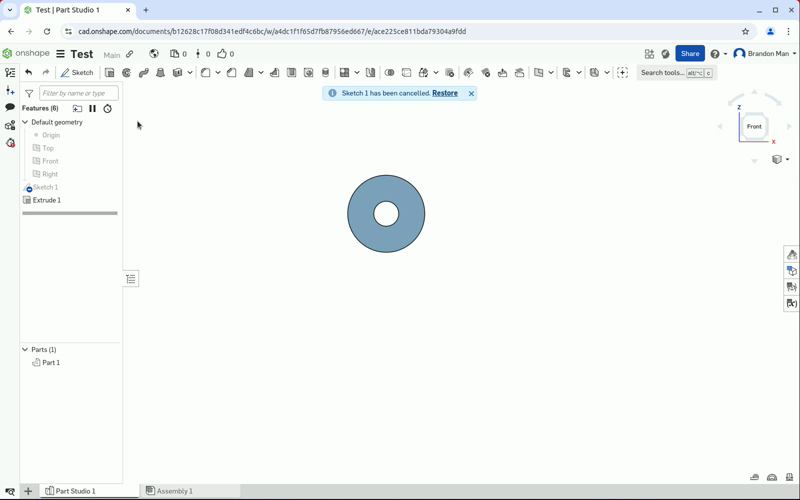
key(shift+h)
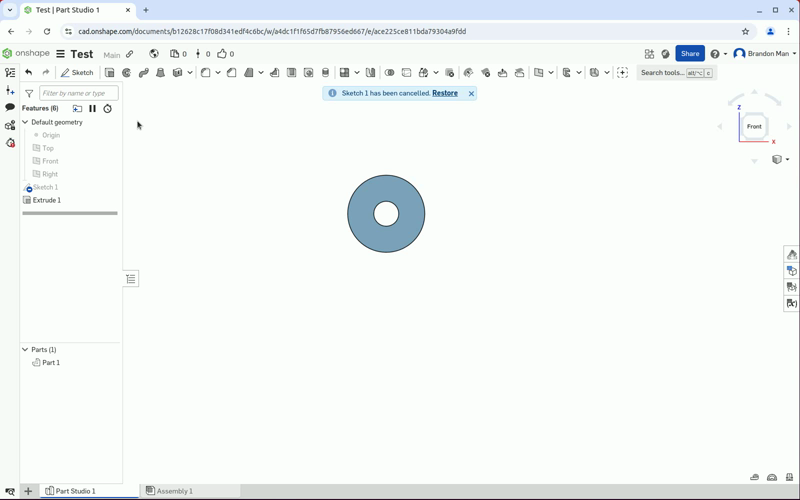
key(shift+h)
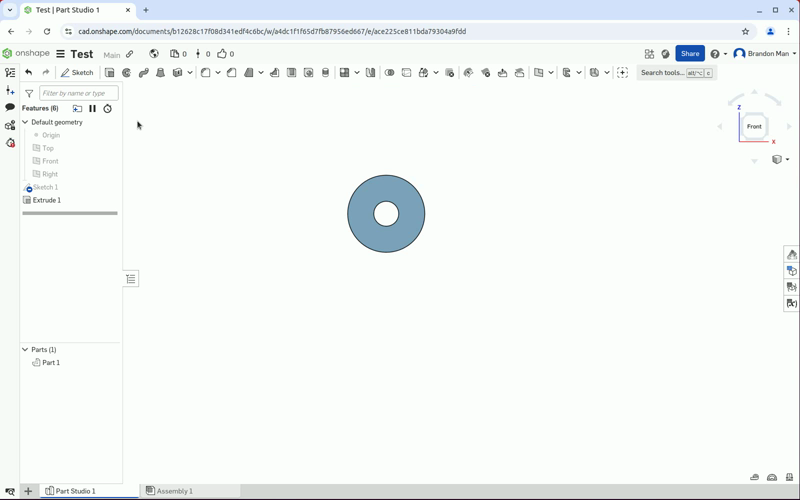
mouse_move(73, 189)
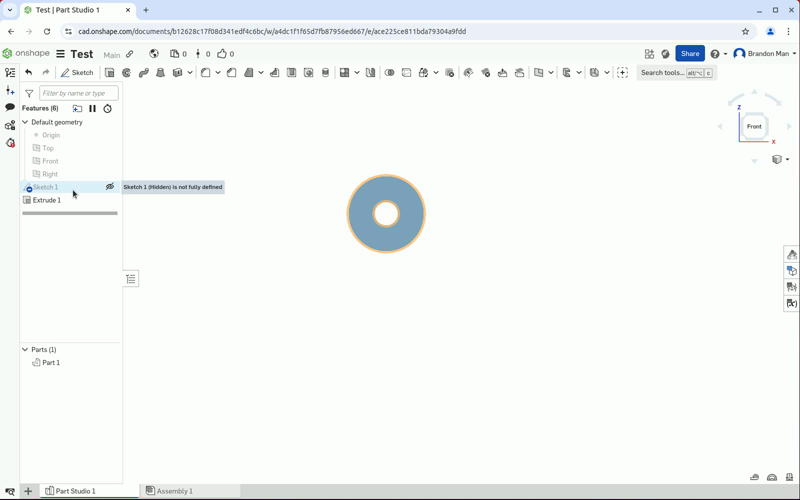
click(73, 189)
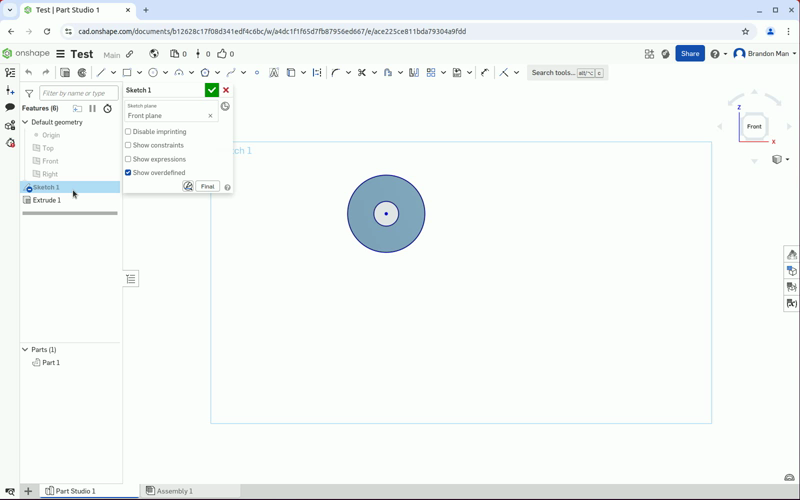
mouse_move(229, 92)
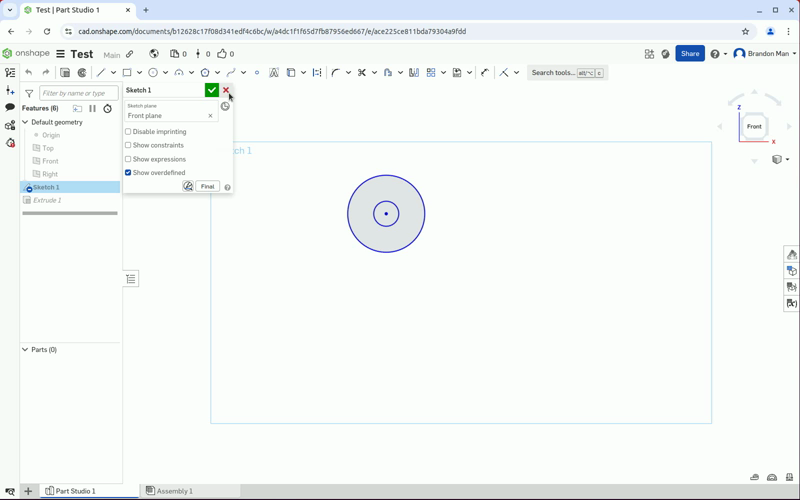
click(229, 92)
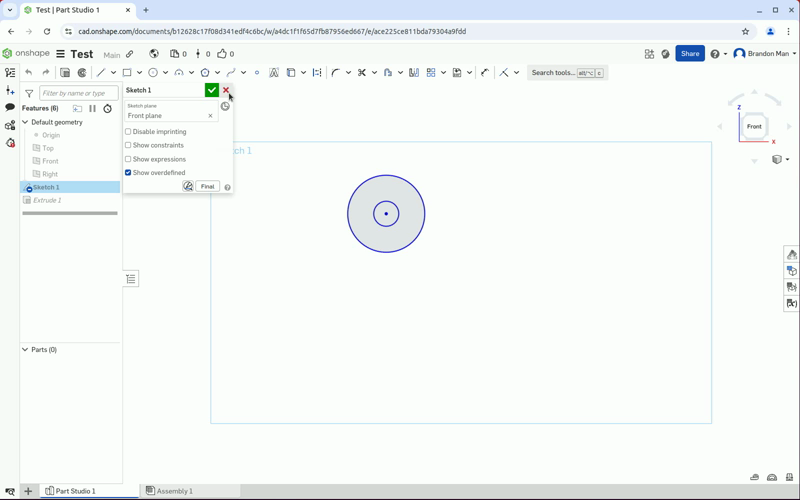
key(shift+s)
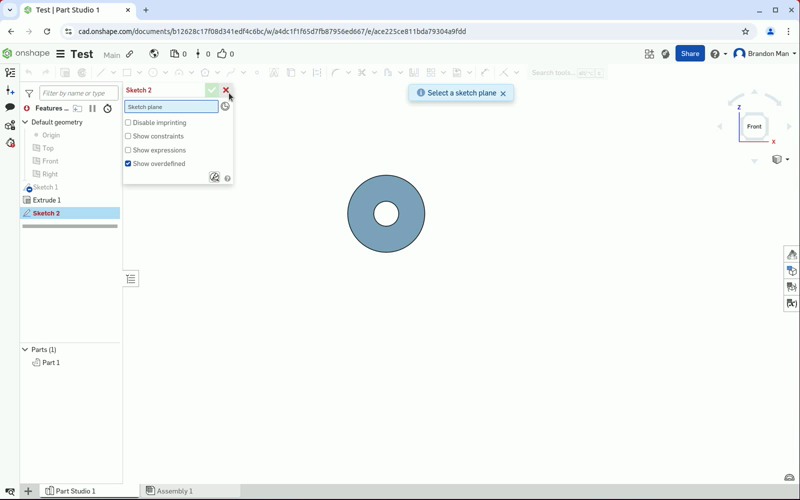
mouse_move(73, 163)
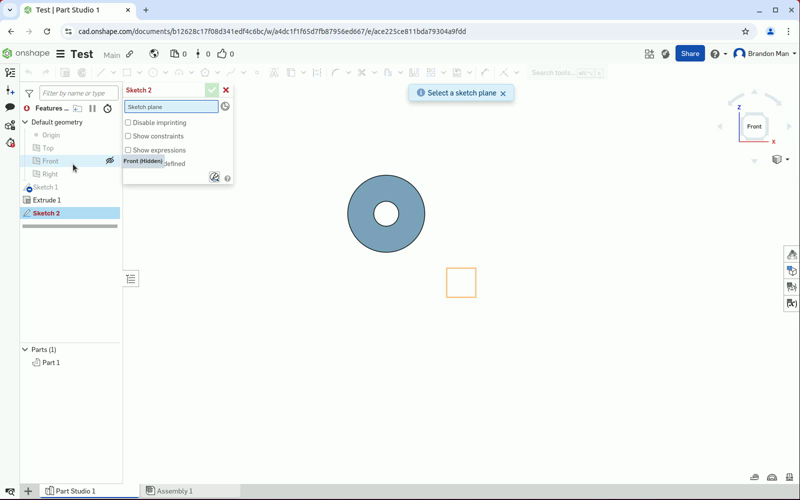
click(73, 163)
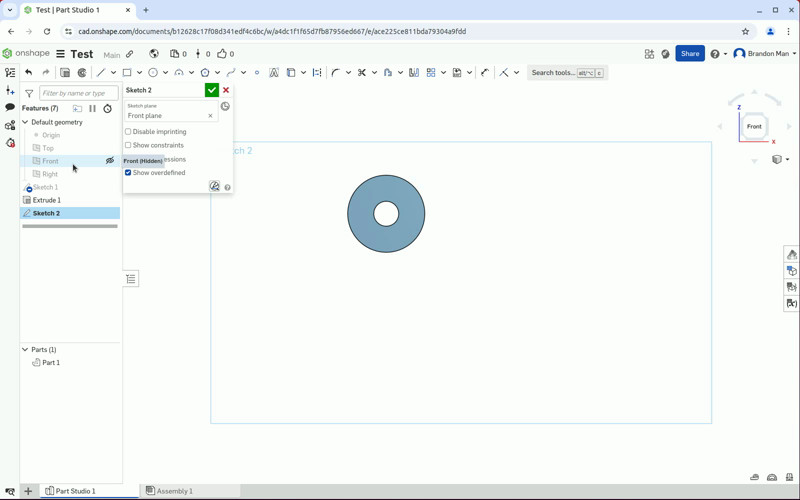
mouse_move(73, 352)
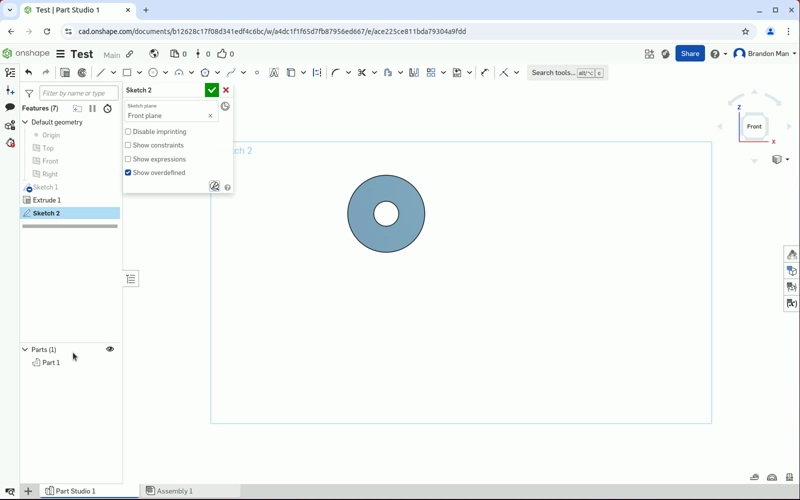
key(y)
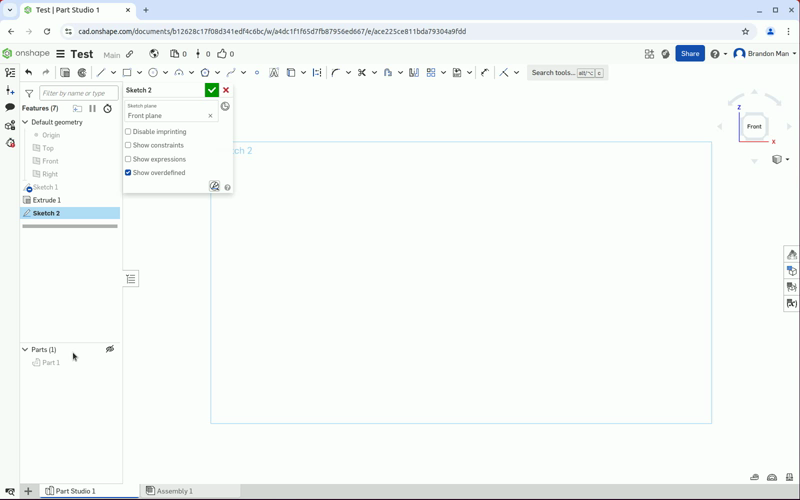
key(c)
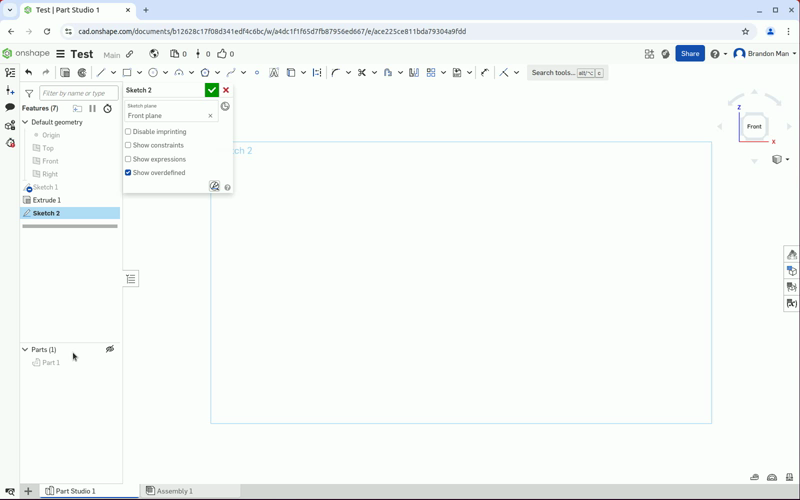
key_down(shift)
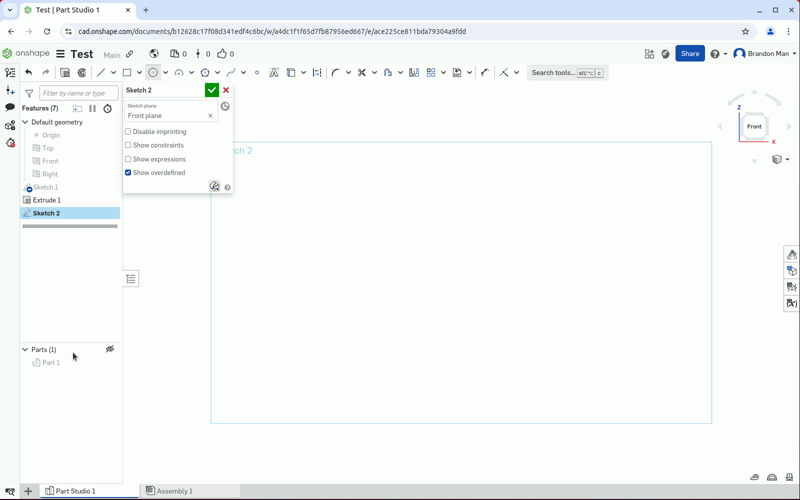
mouse_move(535, 218)
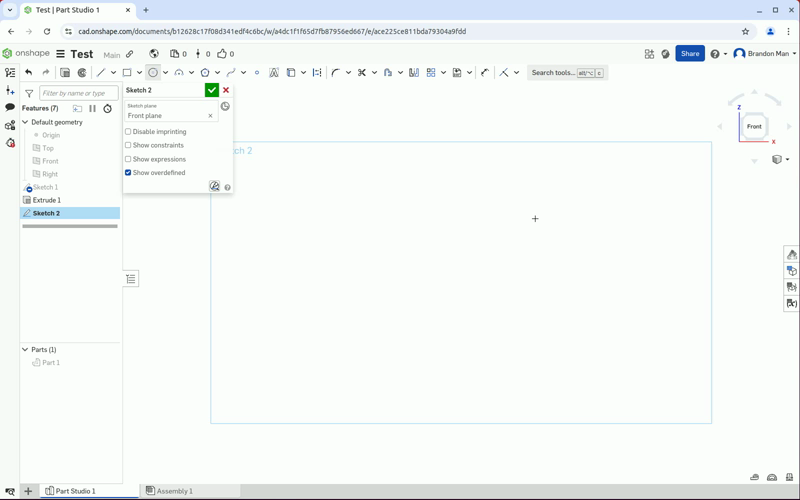
click(535, 218)
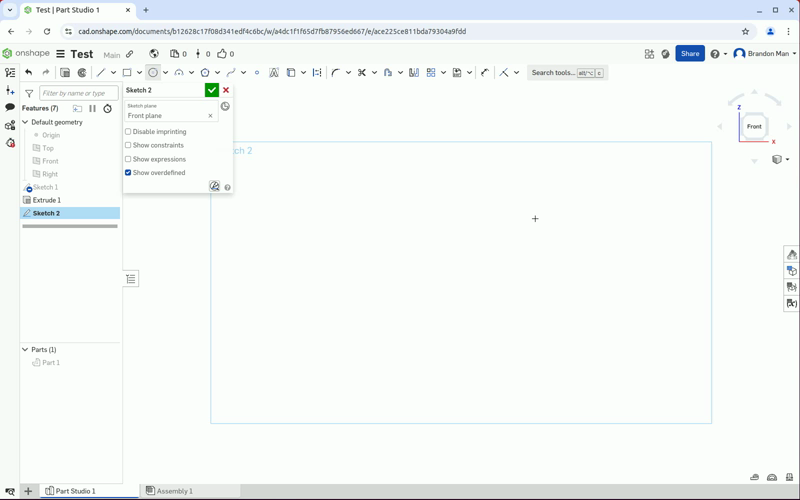
key_up(shift)
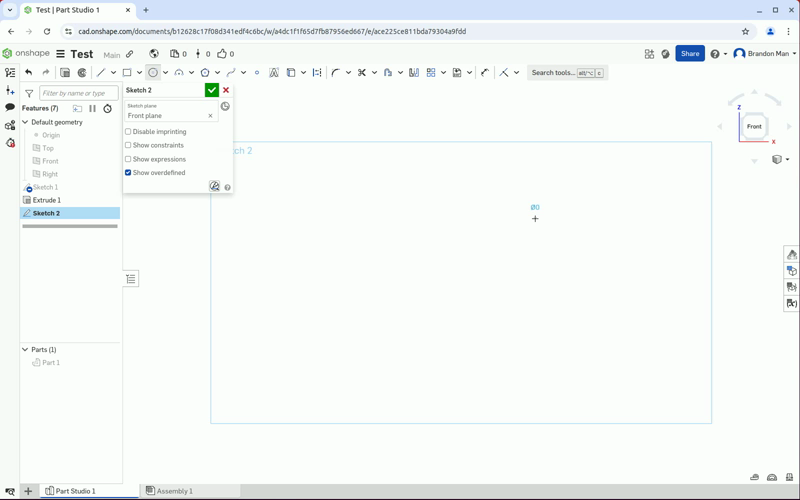
mouse_move(573, 218)
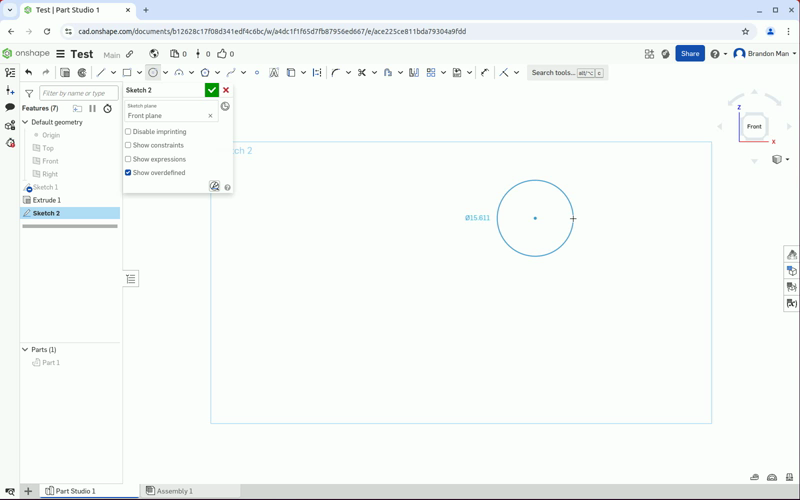
click(573, 218)
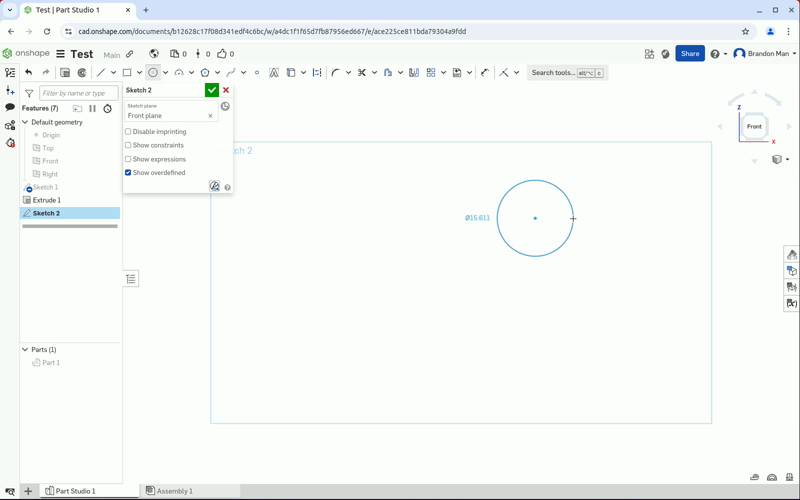
key(esc)
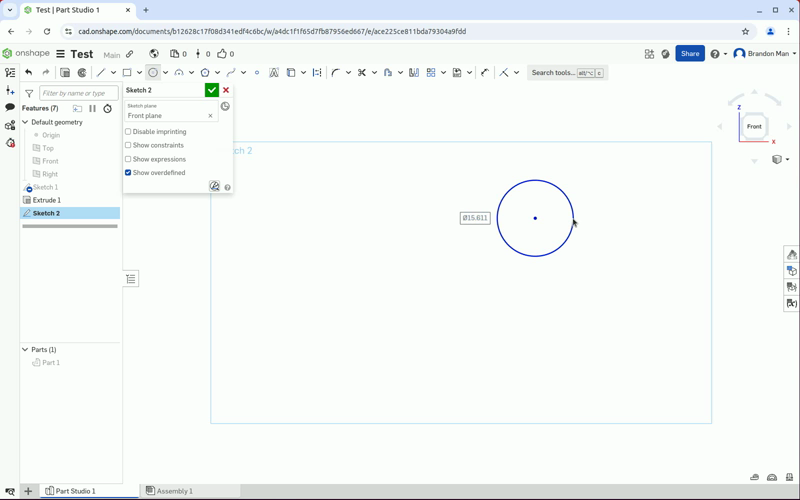
key(c)
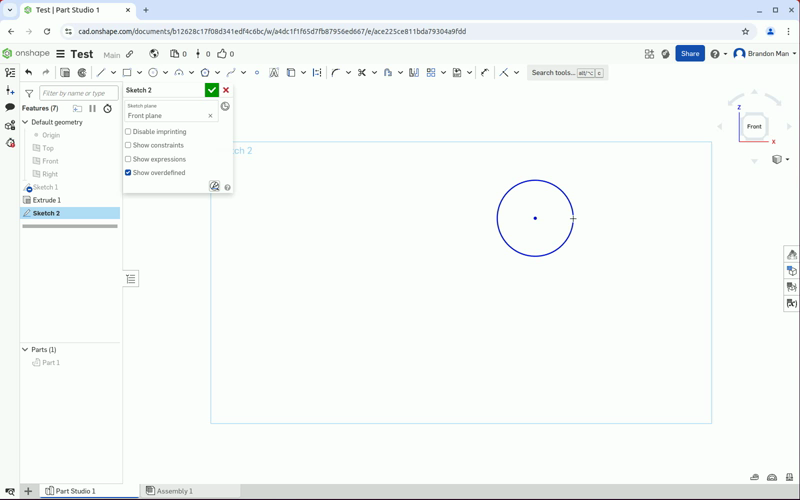
key_down(shift)
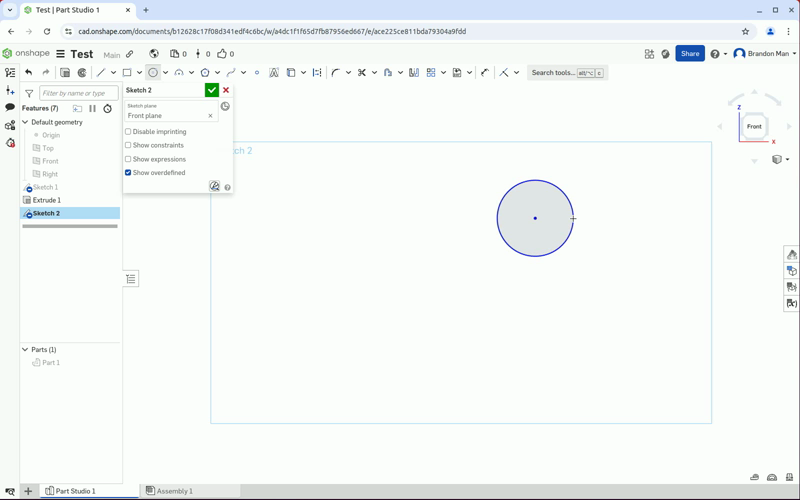
mouse_move(535, 218)
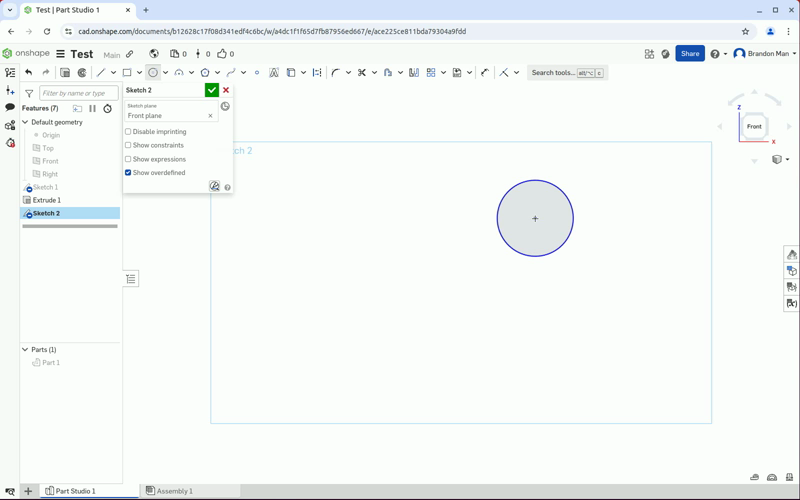
click(535, 218)
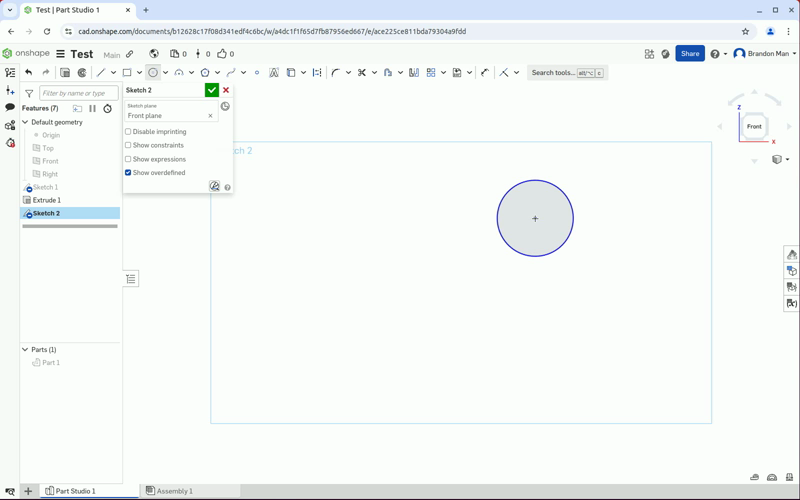
key_up(shift)
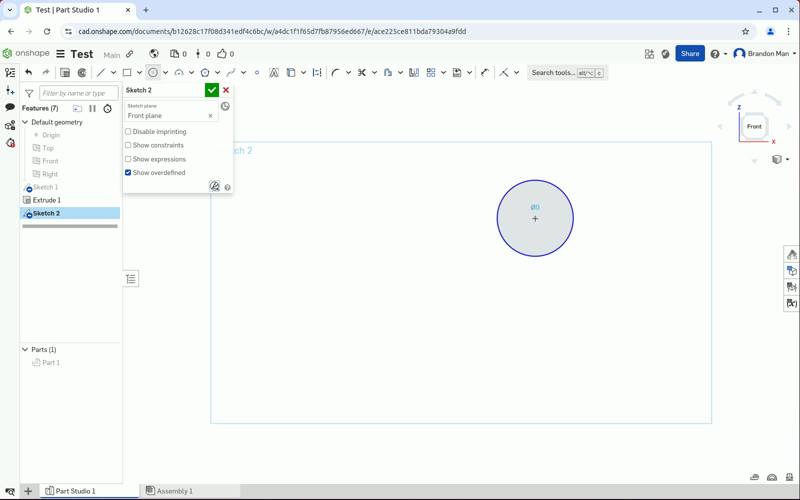
mouse_move(547, 218)
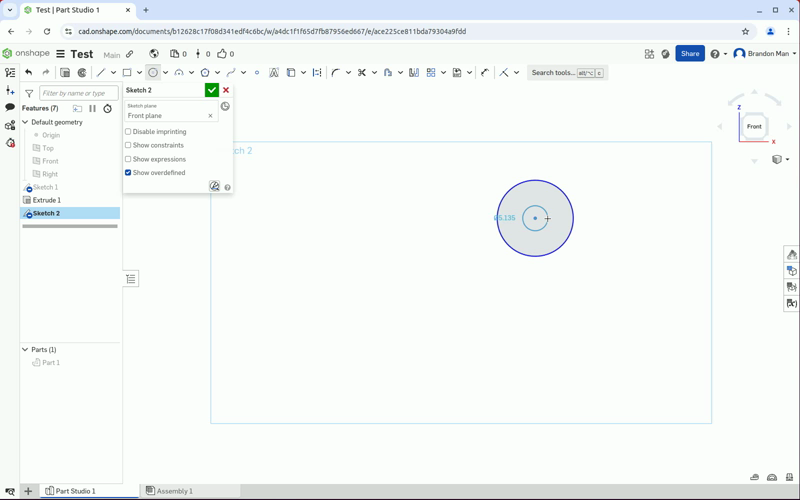
click(547, 218)
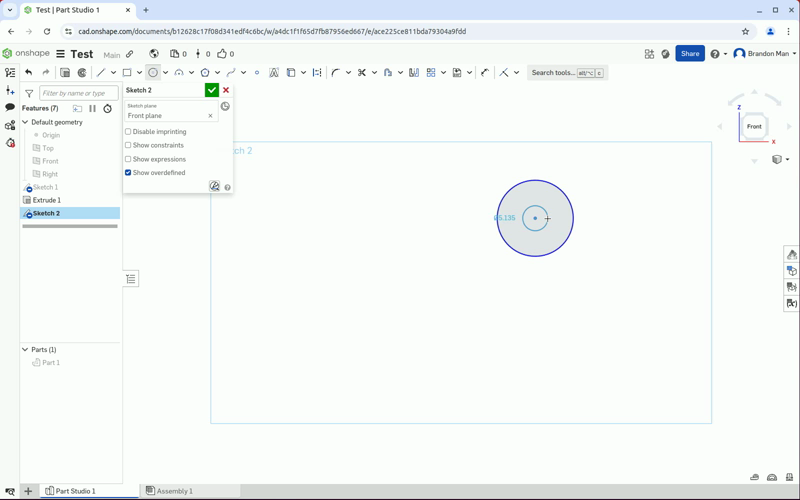
key(esc)
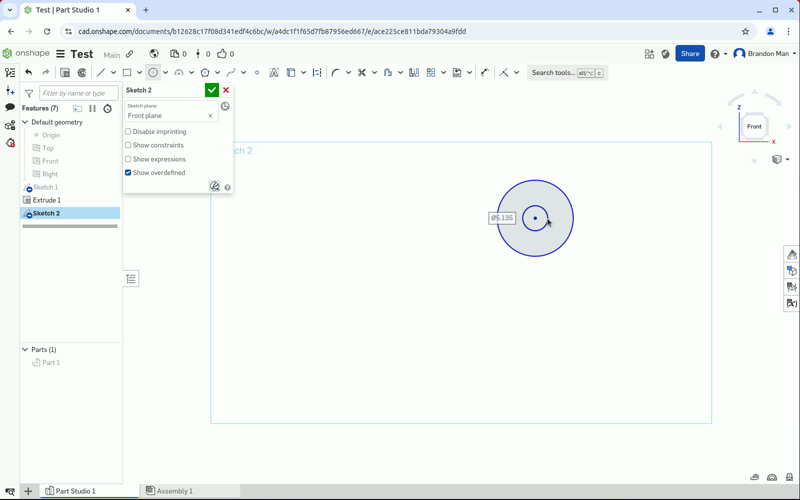
mouse_move(547, 246)
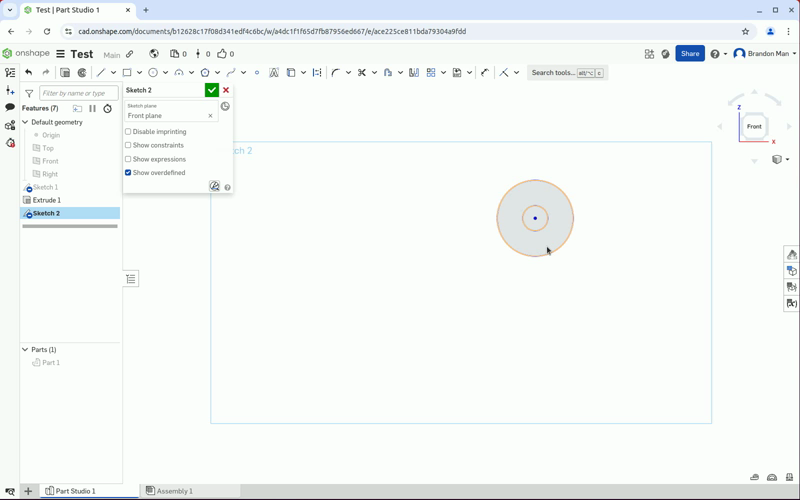
click(547, 246)
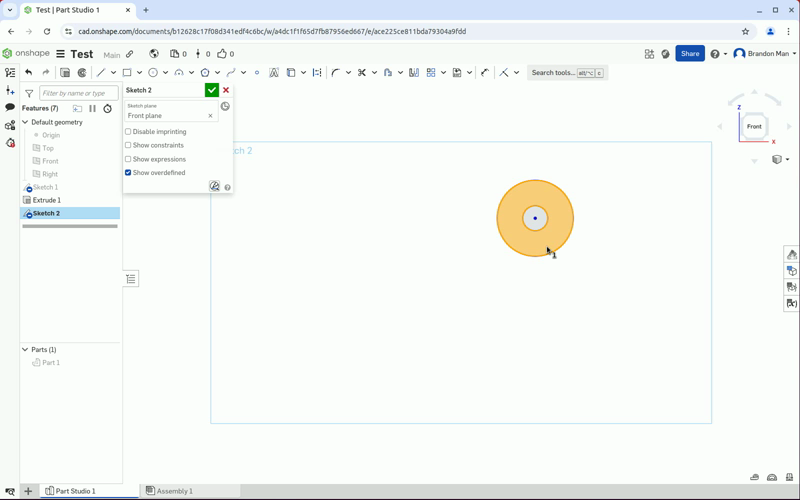
mouse_move(73, 352)
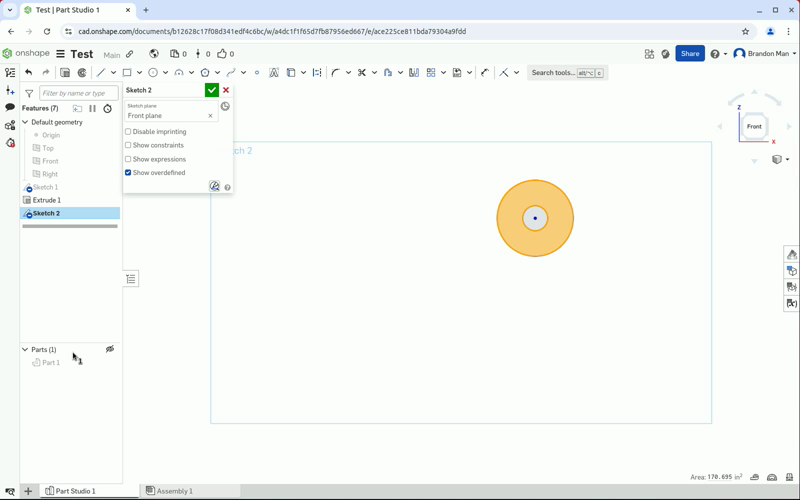
key(shift+y)
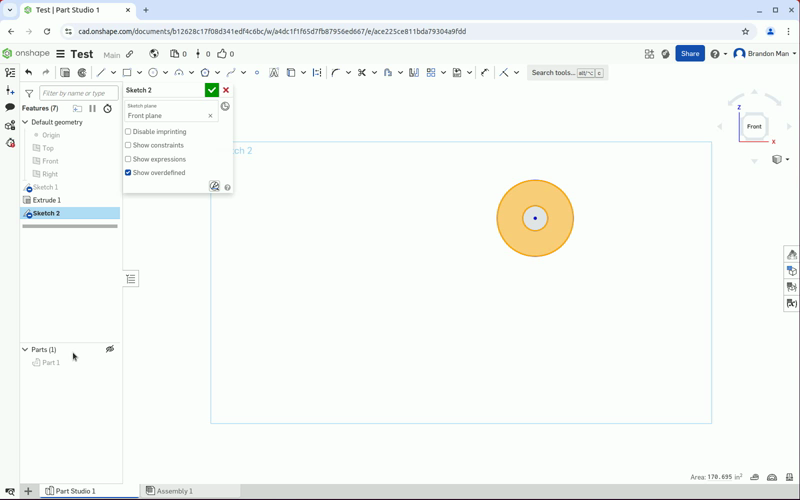
key(shift+e)
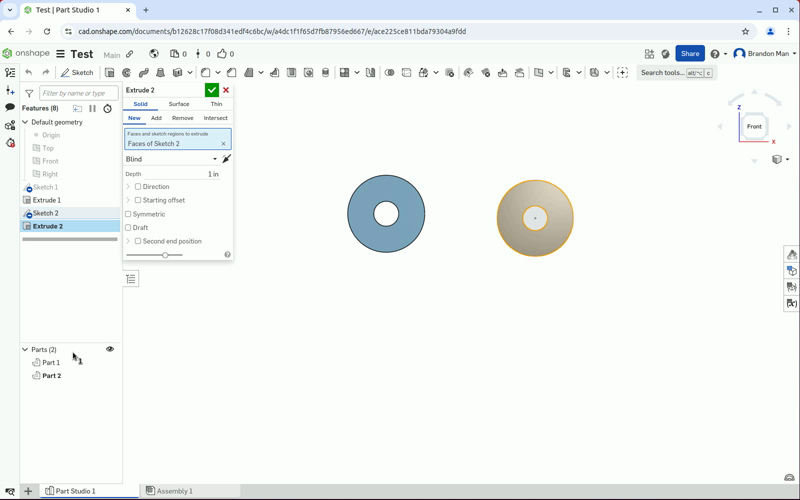
mouse_move(143, 106)
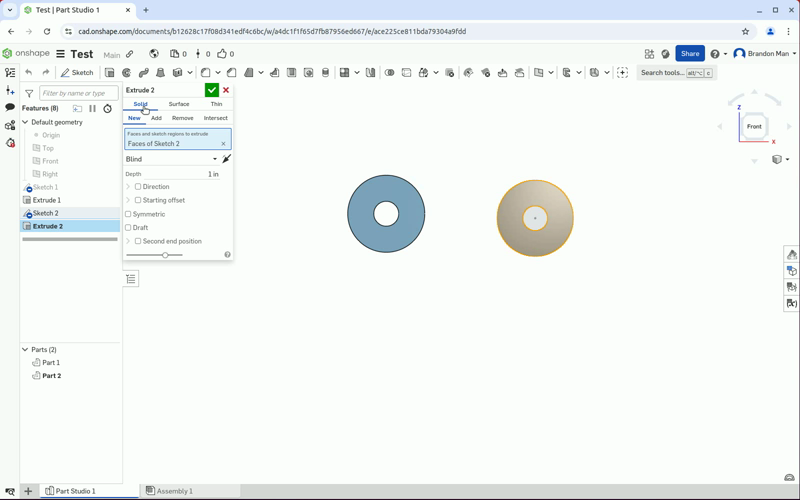
click(143, 106)
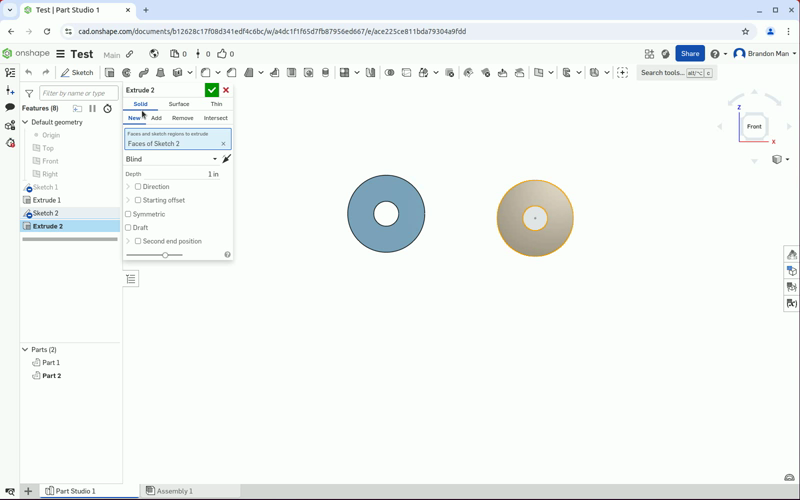
mouse_move(137, 120)
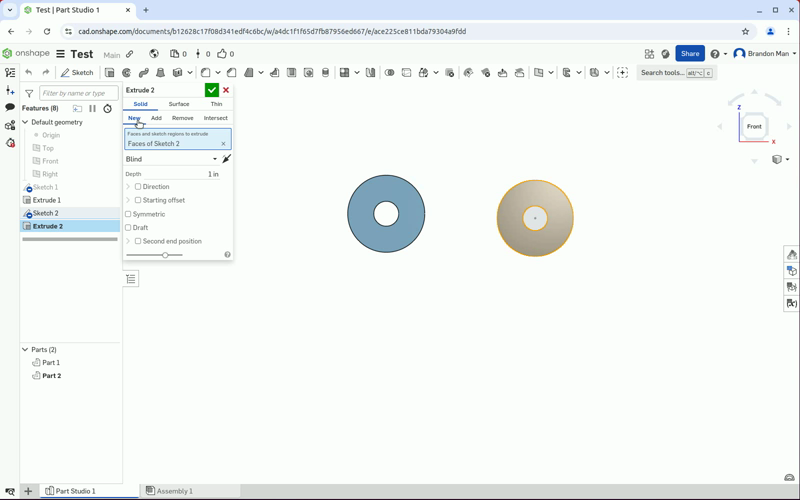
click(137, 120)
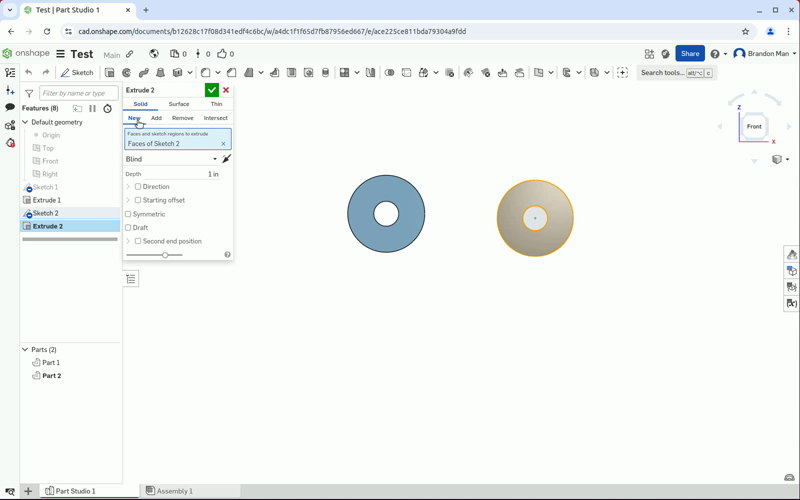
key(tab, 4)
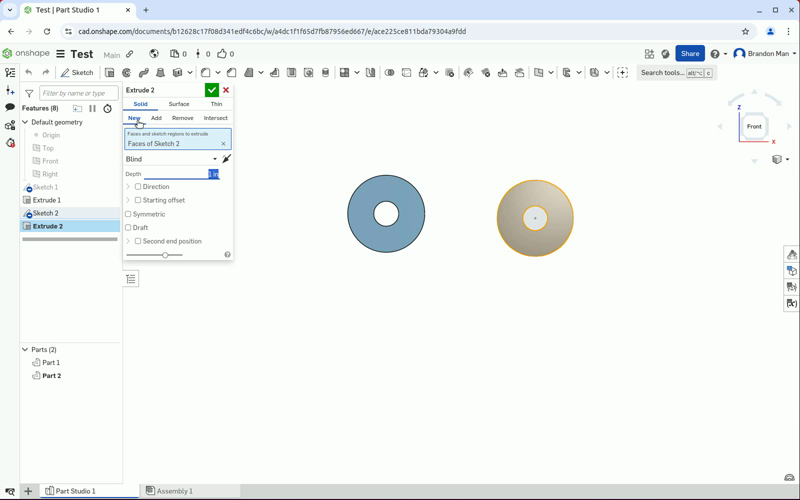
text(8.425)
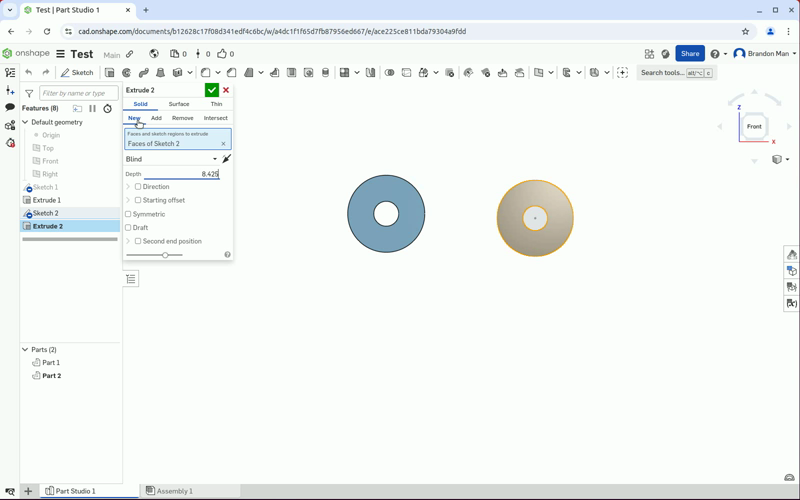
key(enter)
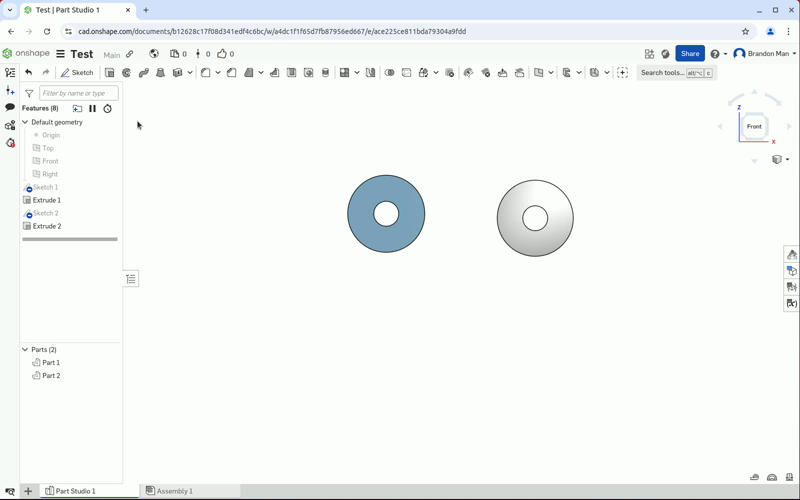
key(shift+h)
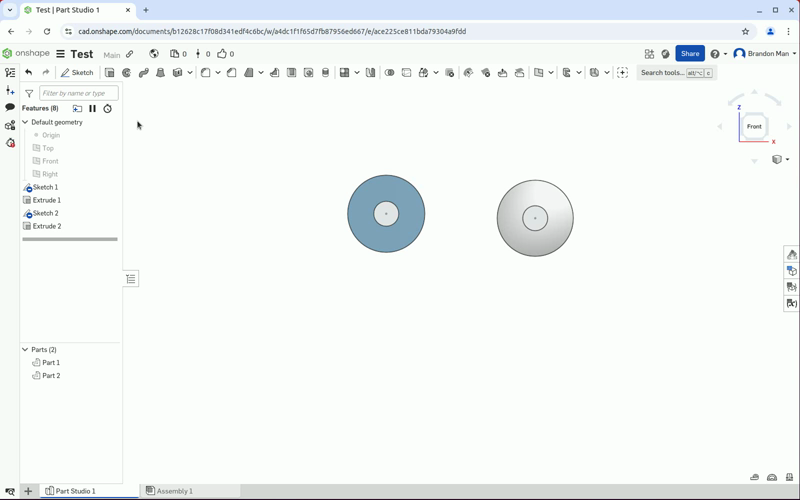
key(shift+h)
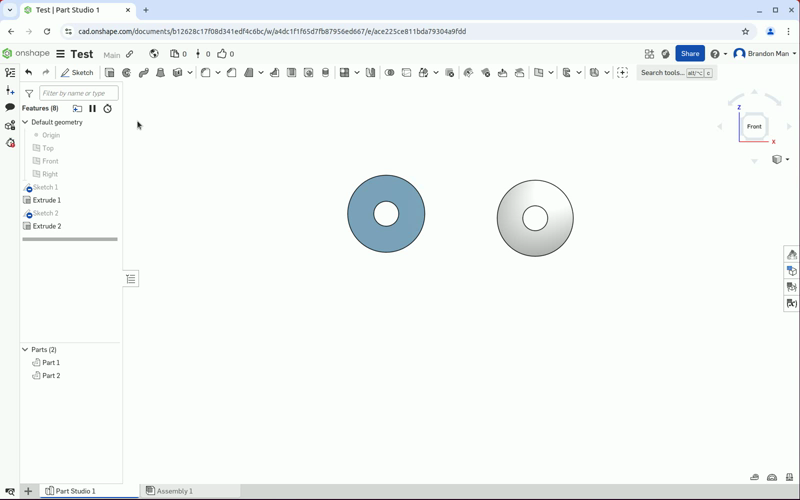
mouse_move(73, 189)
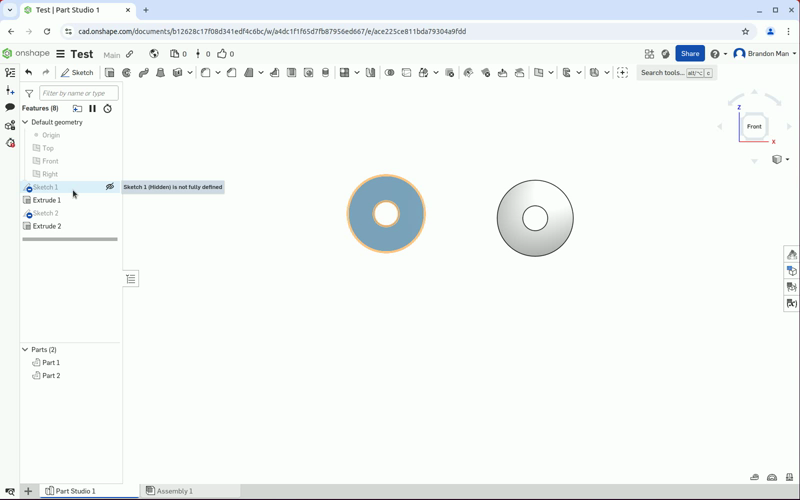
click(73, 189)
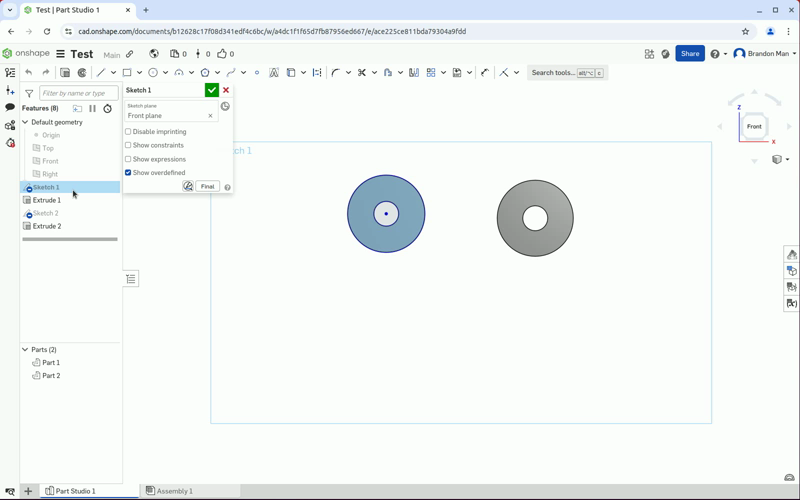
mouse_move(229, 92)
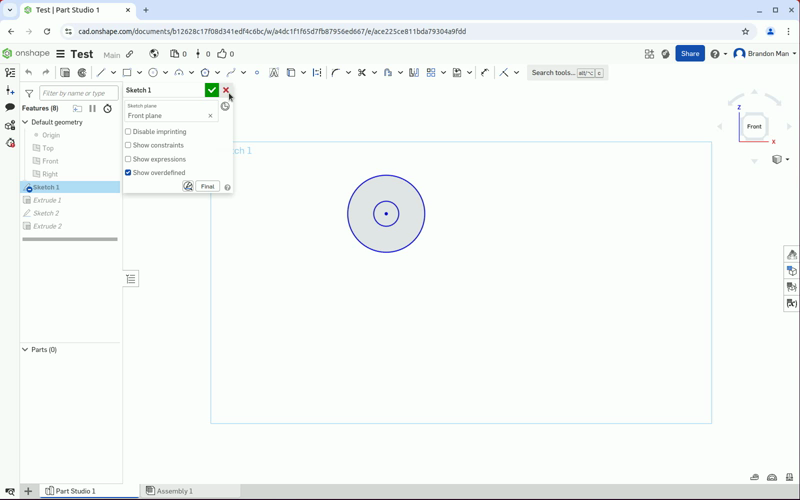
click(229, 92)
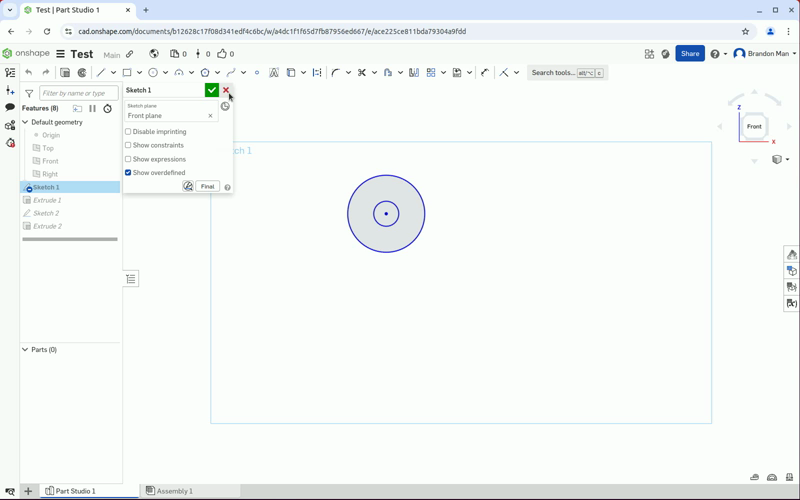
key(shift+s)
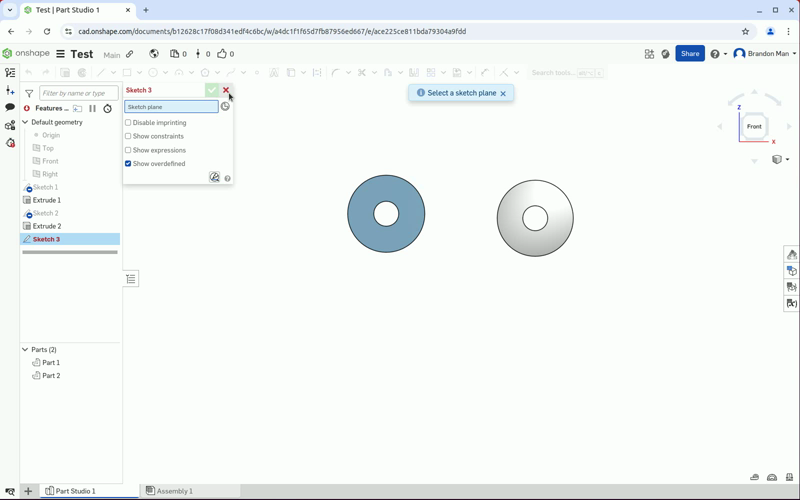
mouse_move(73, 163)
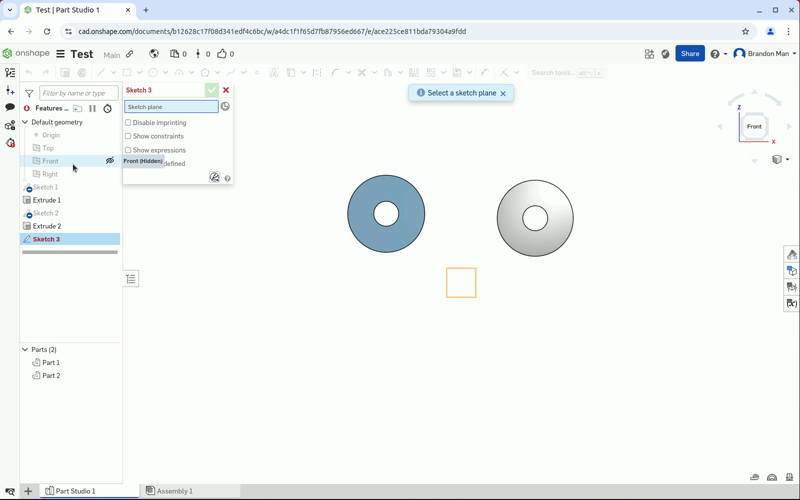
click(73, 163)
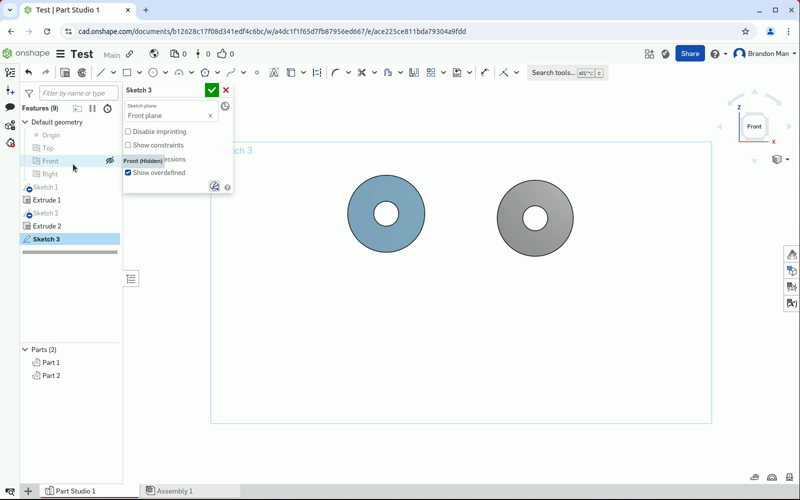
mouse_move(73, 352)
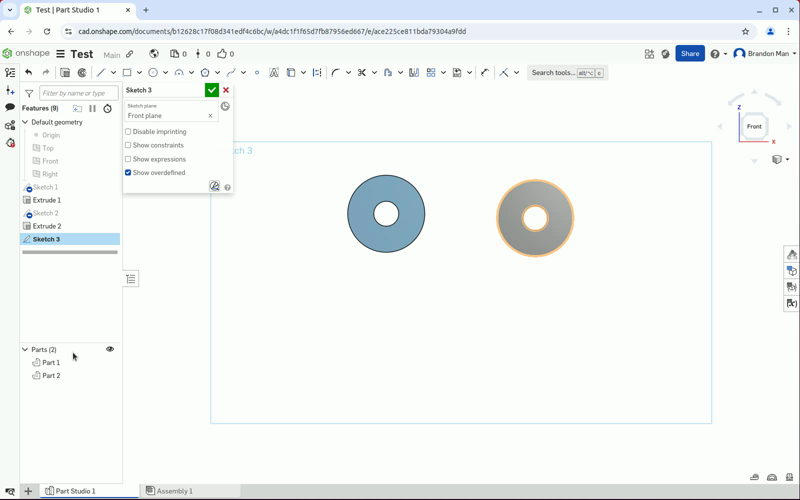
key(y)
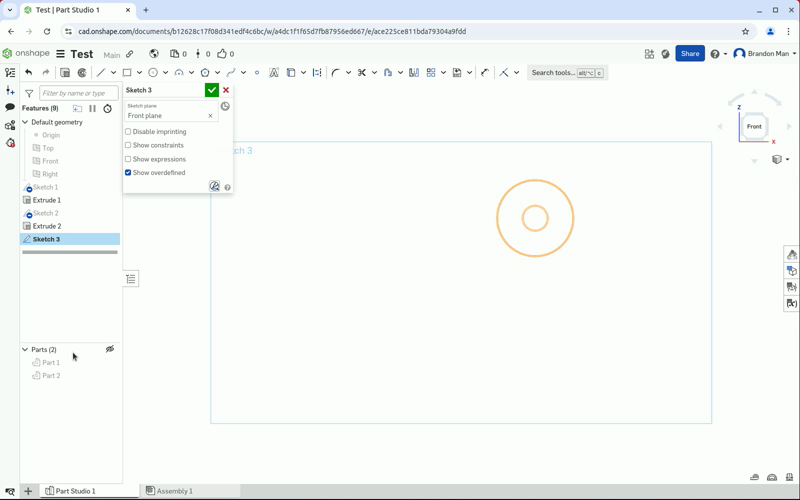
key(c)
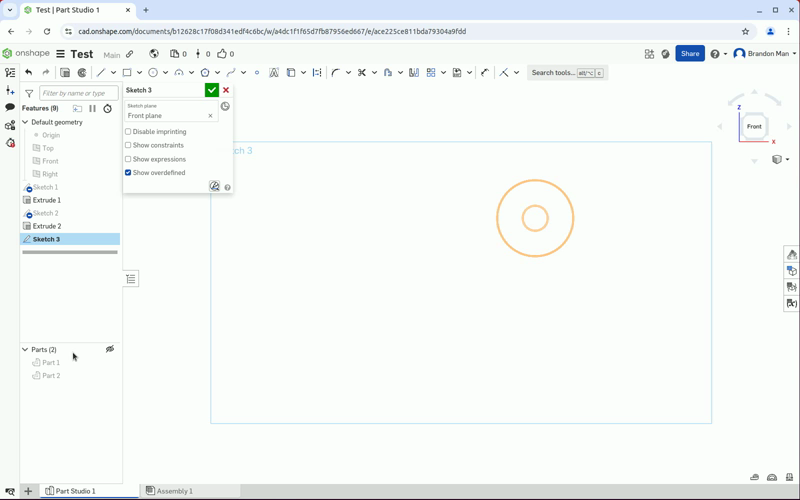
key_down(shift)
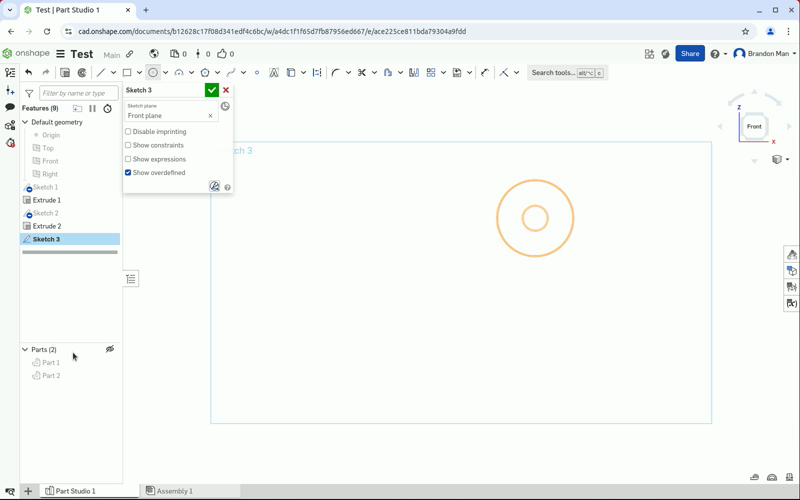
mouse_move(530, 346)
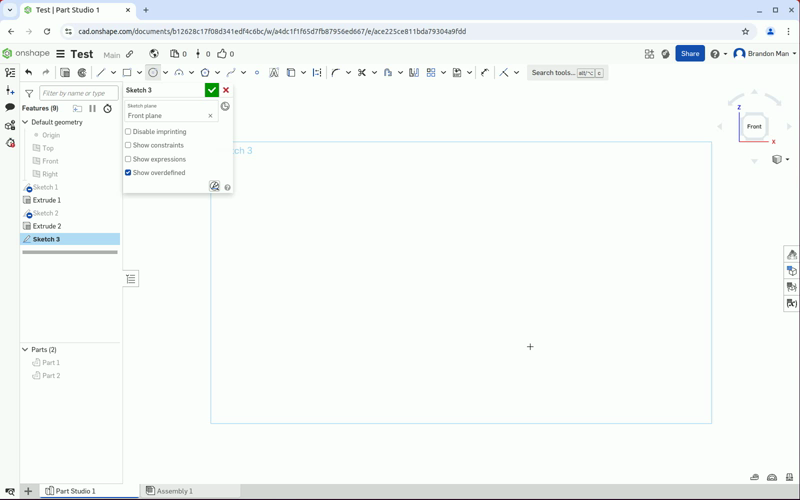
click(530, 346)
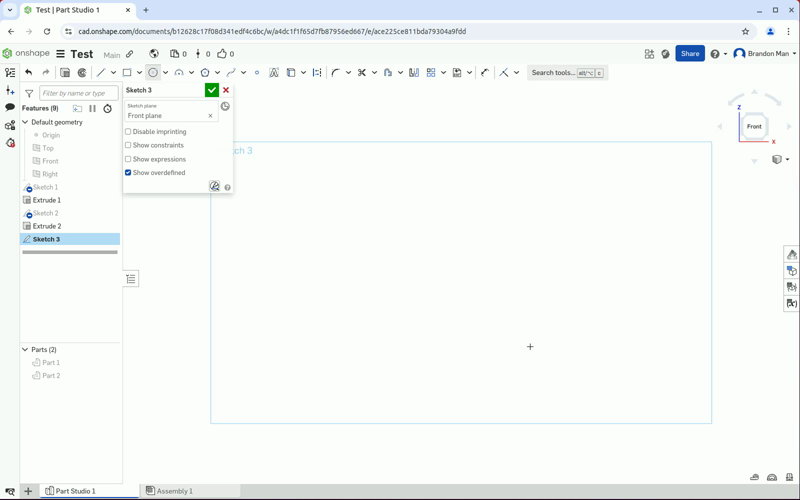
key_up(shift)
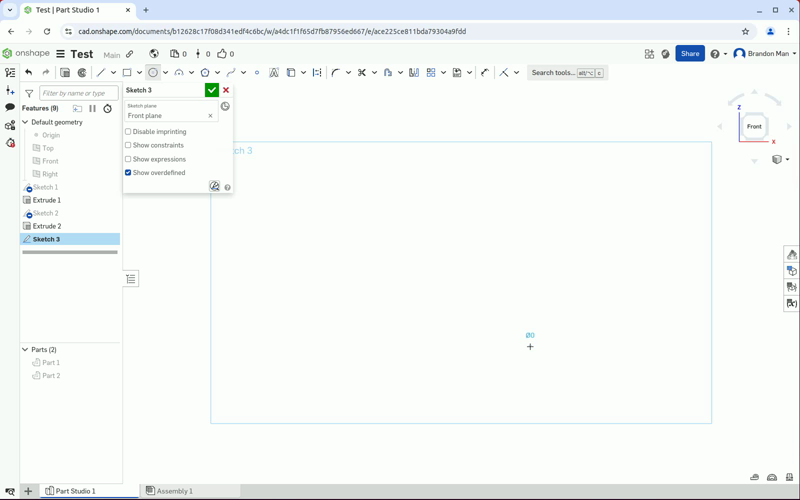
mouse_move(568, 346)
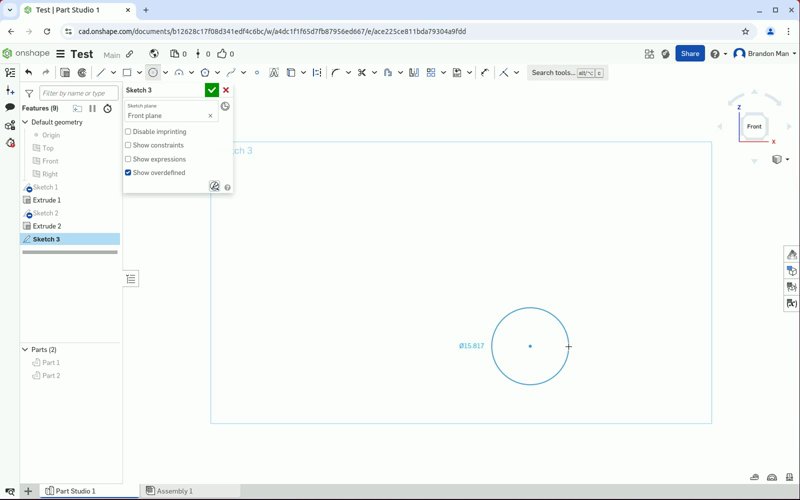
click(568, 346)
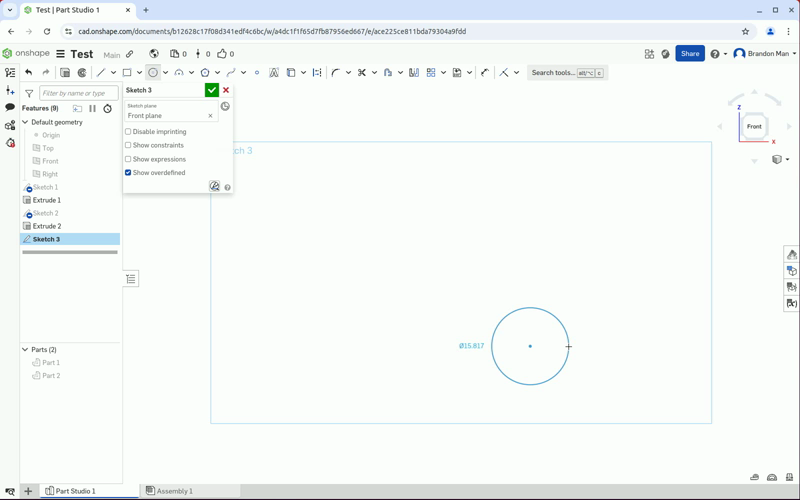
key(esc)
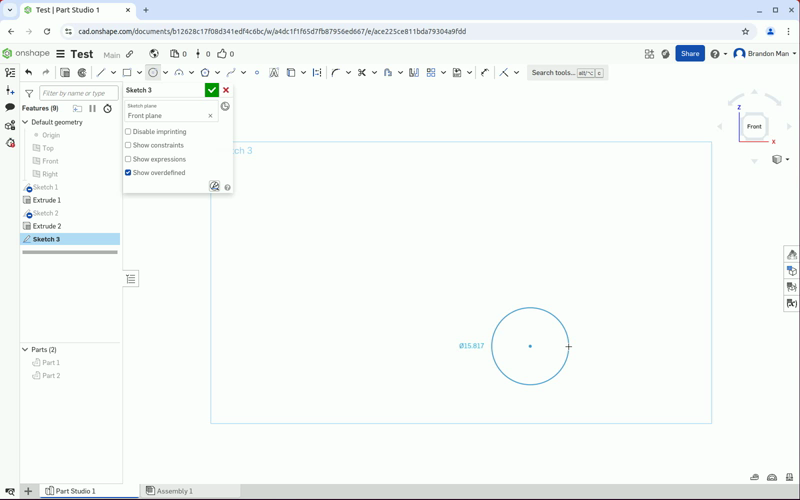
key(c)
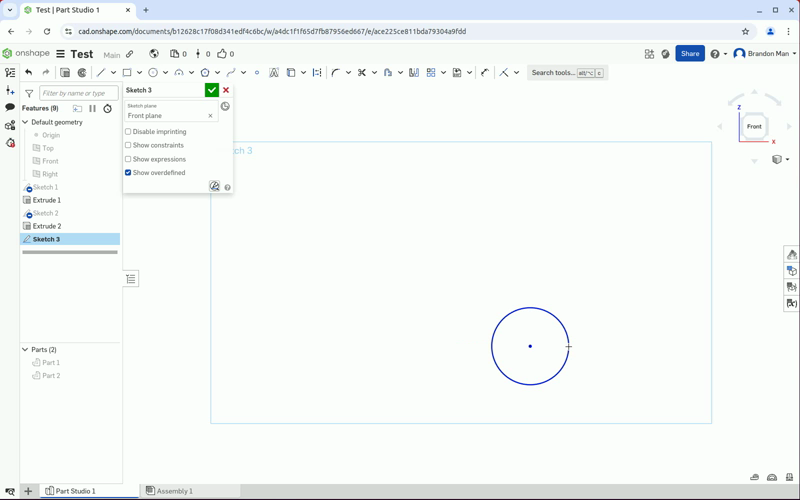
key_down(shift)
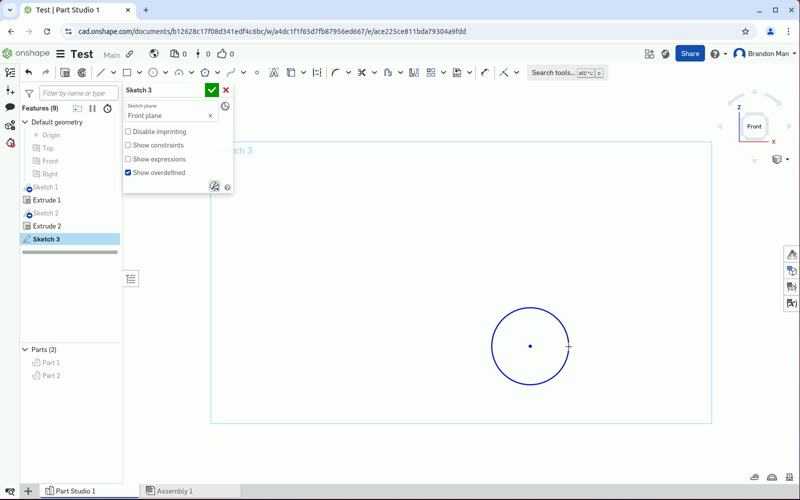
mouse_move(530, 346)
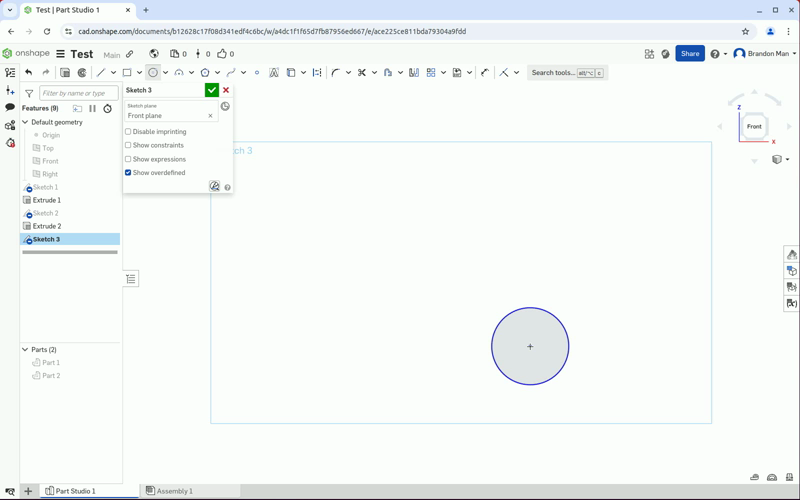
click(530, 346)
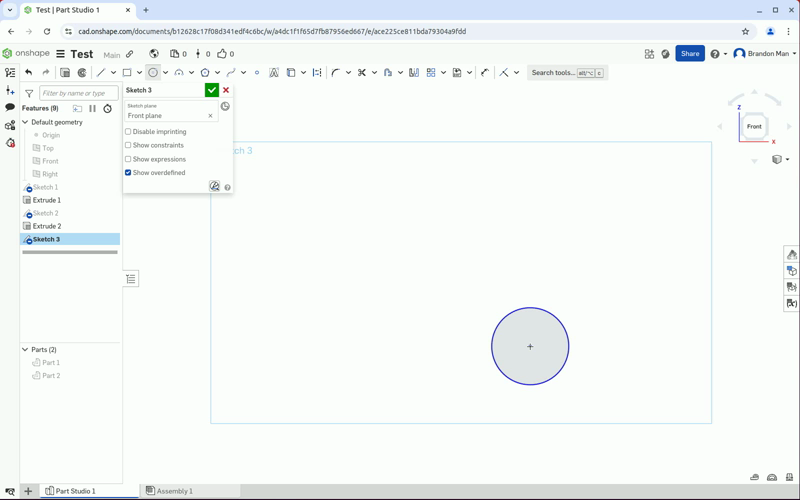
key_up(shift)
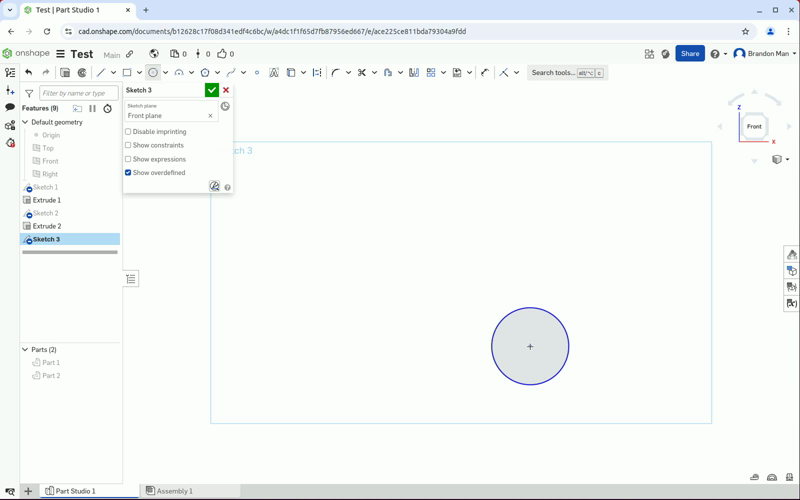
mouse_move(551, 346)
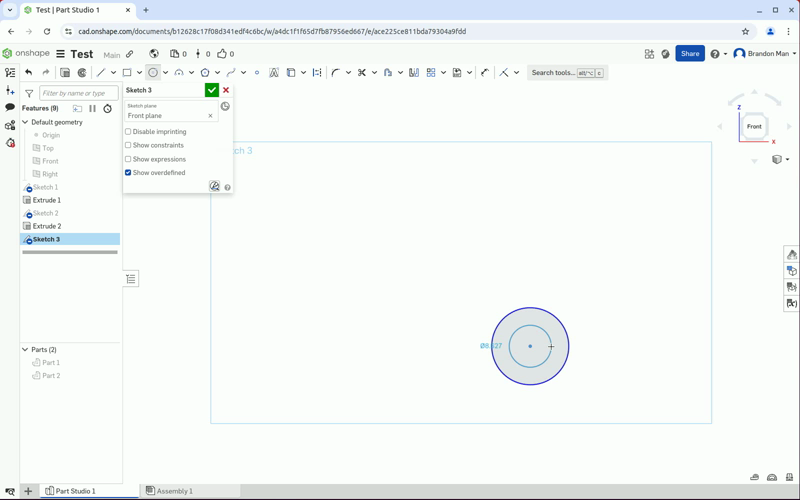
click(551, 346)
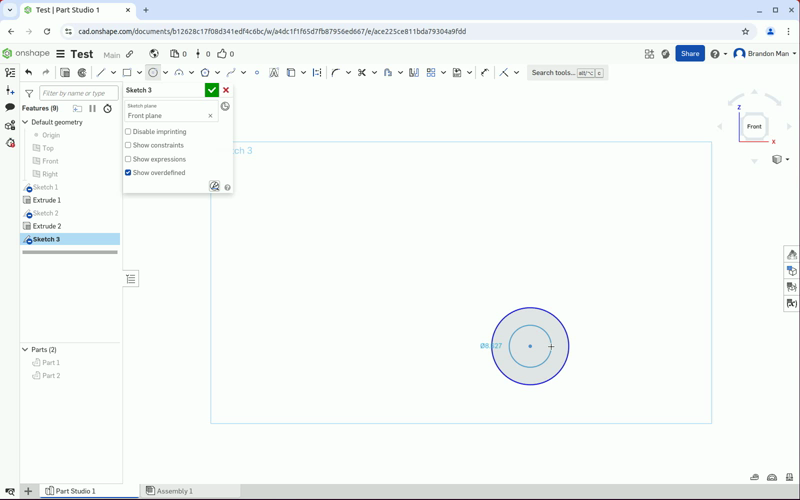
key(esc)
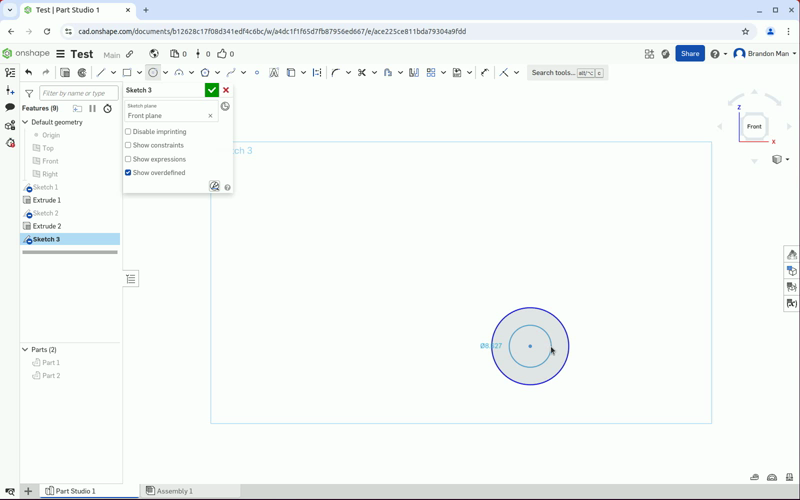
mouse_move(523, 320)
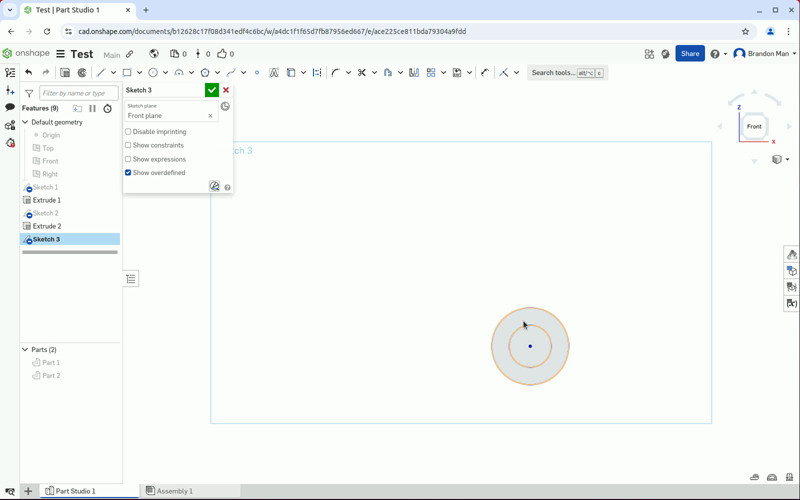
click(523, 320)
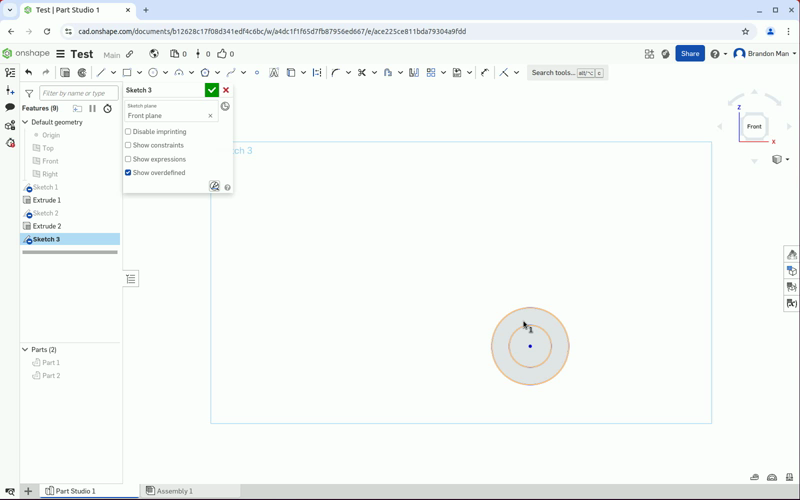
mouse_move(73, 352)
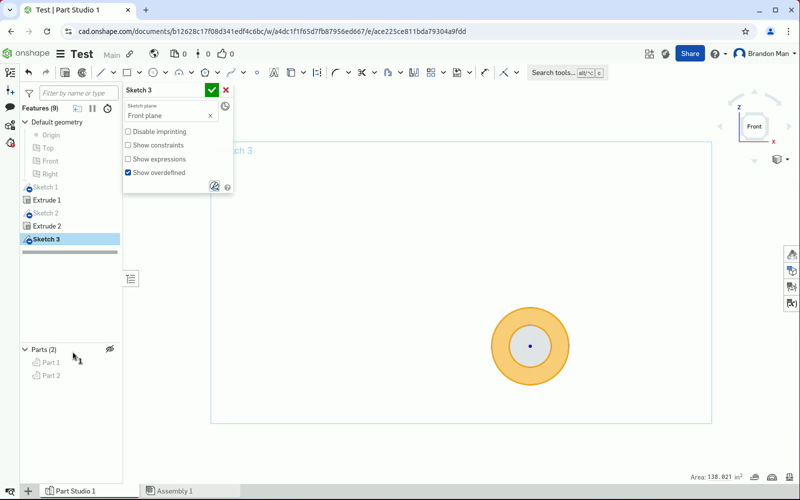
key(shift+y)
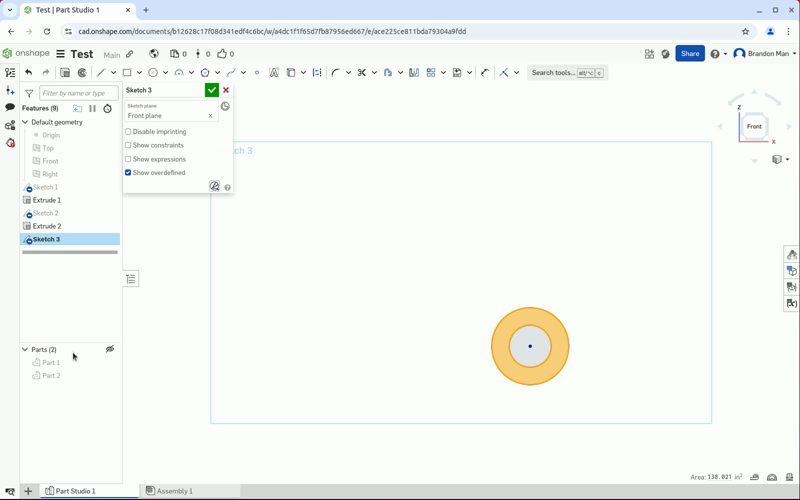
key(shift+e)
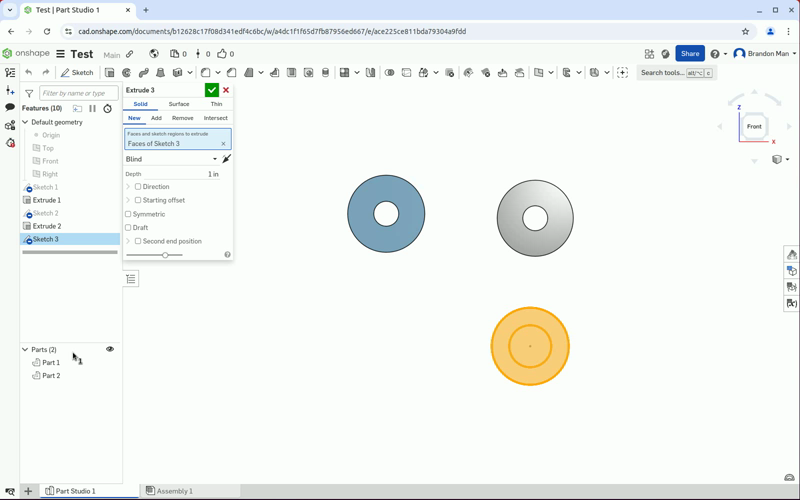
mouse_move(143, 106)
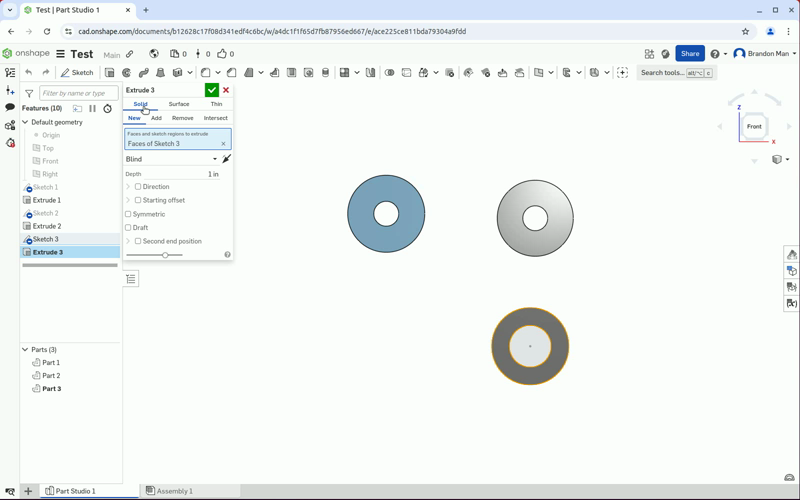
click(143, 106)
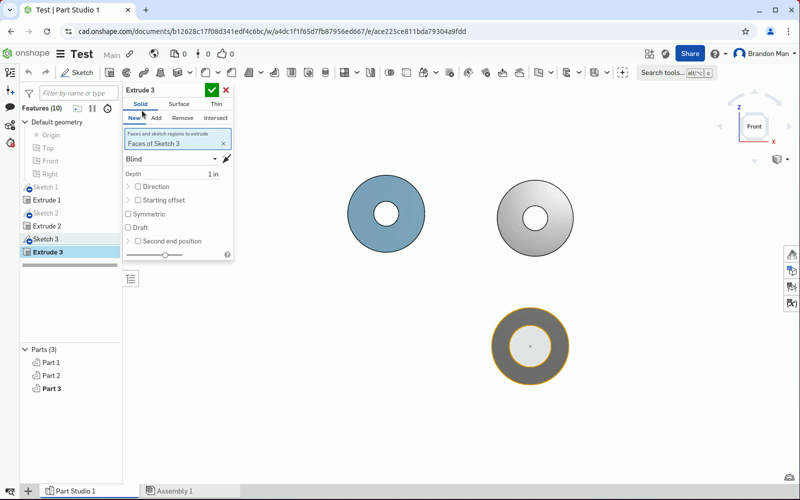
mouse_move(137, 120)
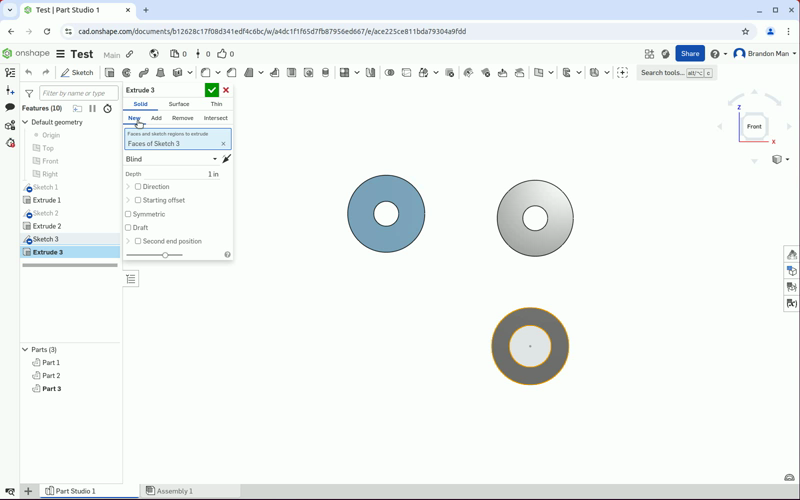
click(137, 120)
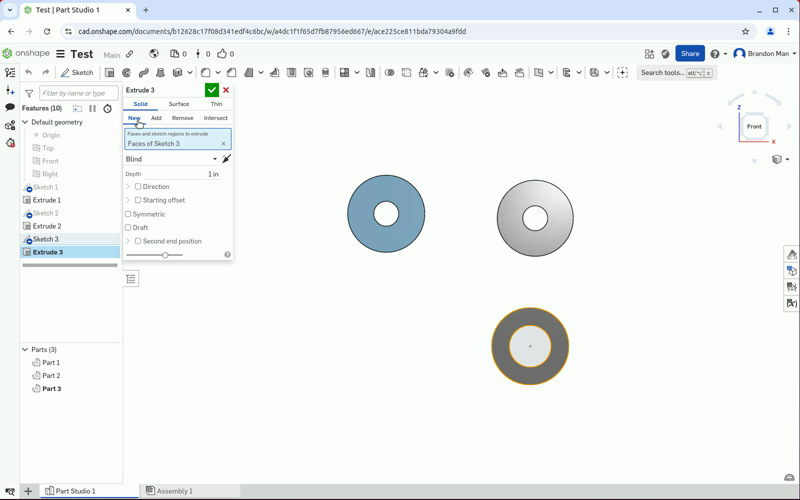
key(tab, 4)
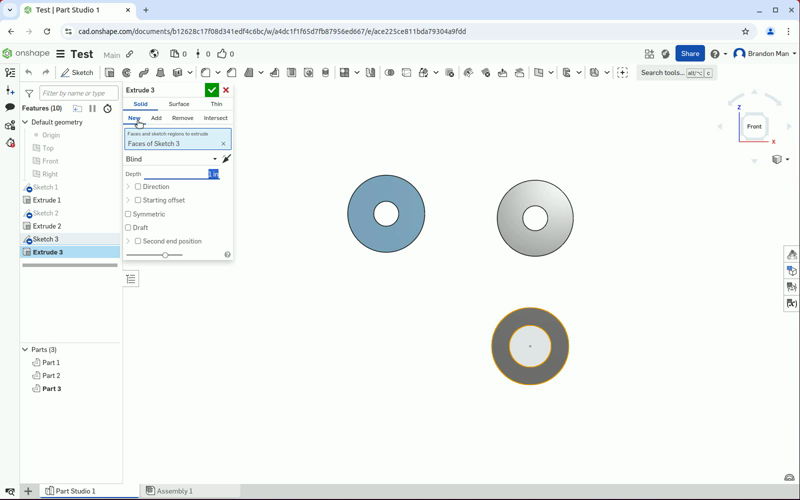
text(8.425)
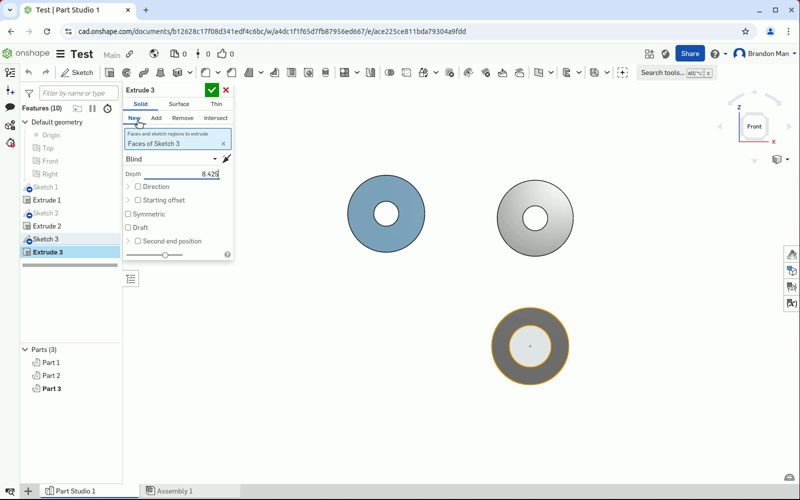
key(enter)
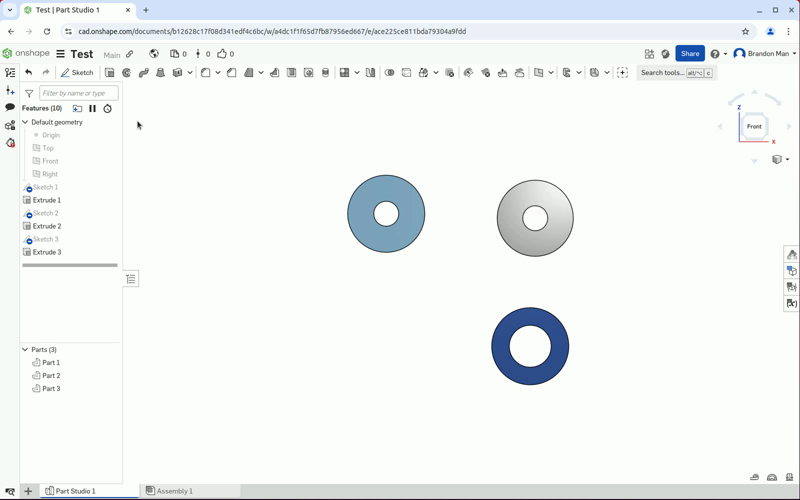
key(shift+h)
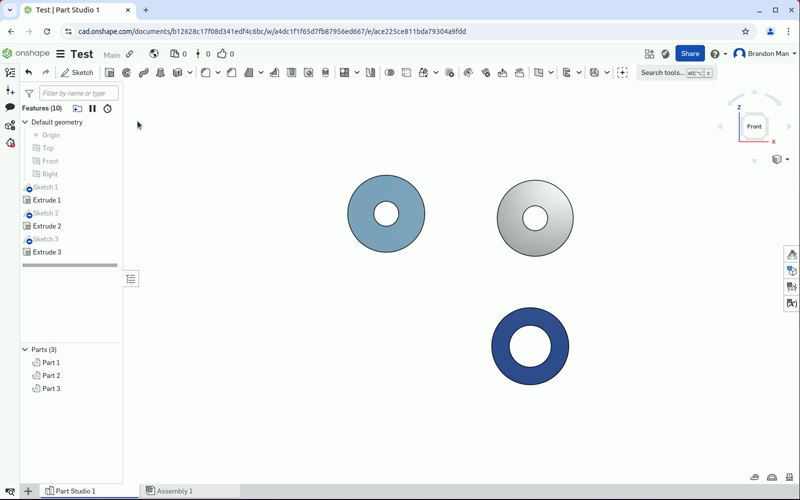
key(shift+h)
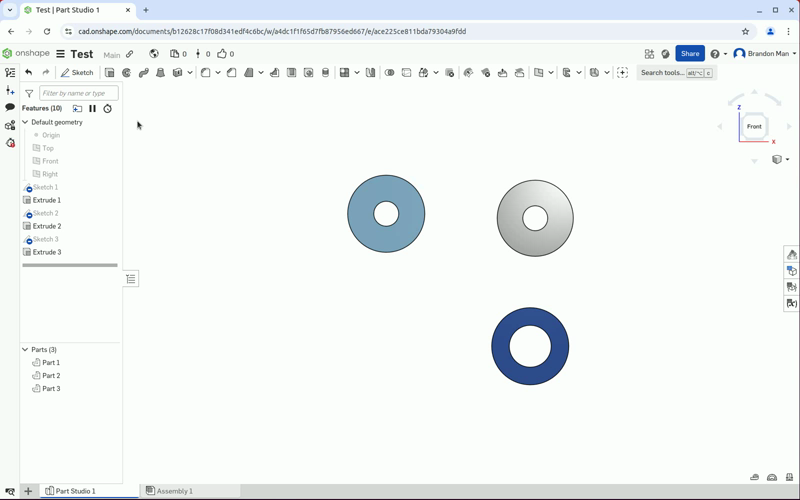
mouse_move(73, 189)
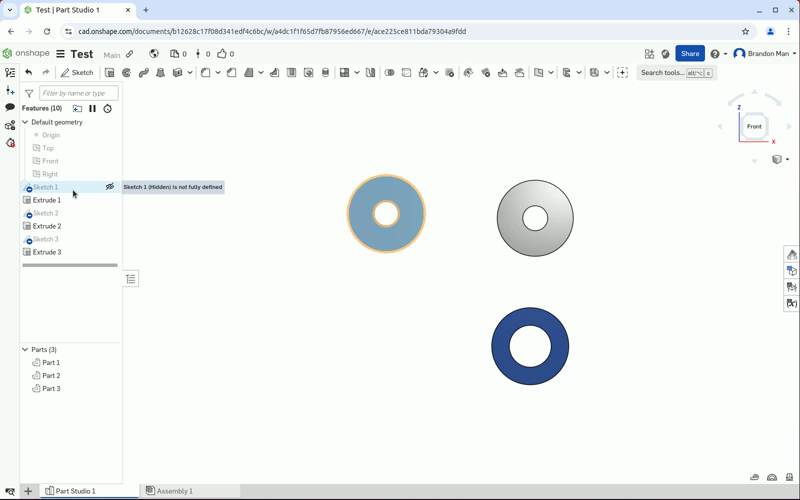
click(73, 189)
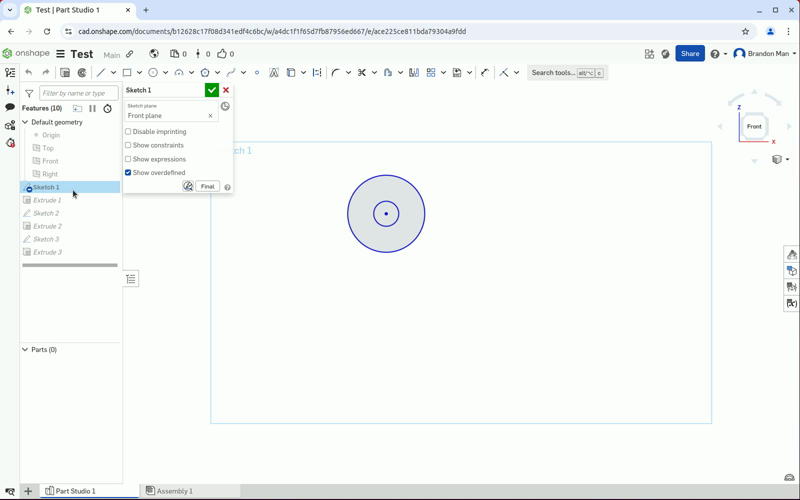
mouse_move(229, 92)
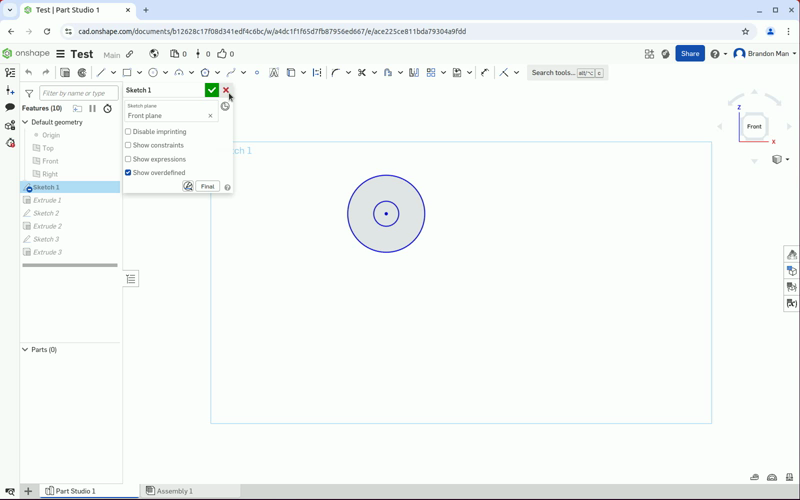
click(229, 92)
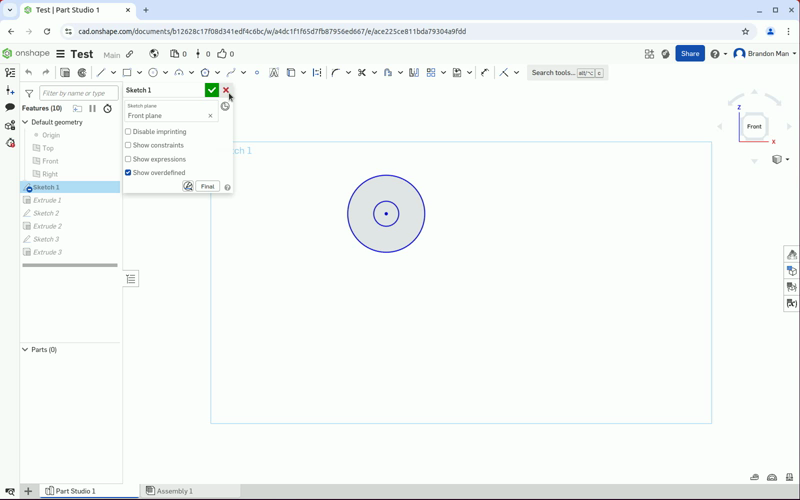
key(shift+s)
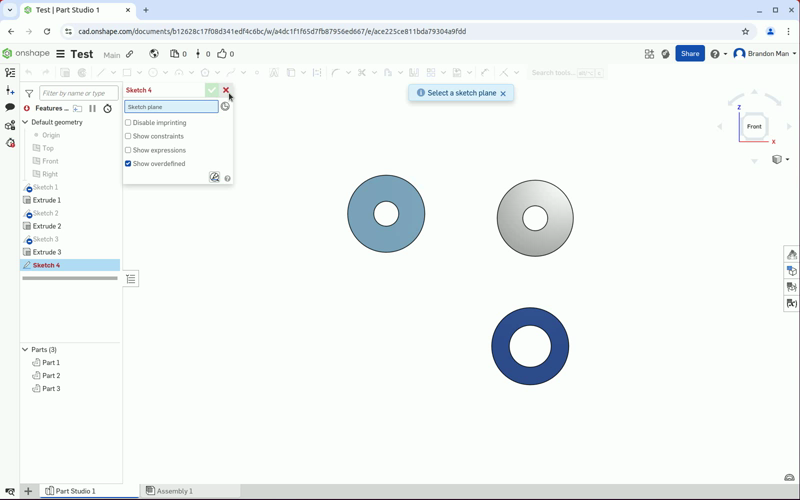
mouse_move(73, 163)
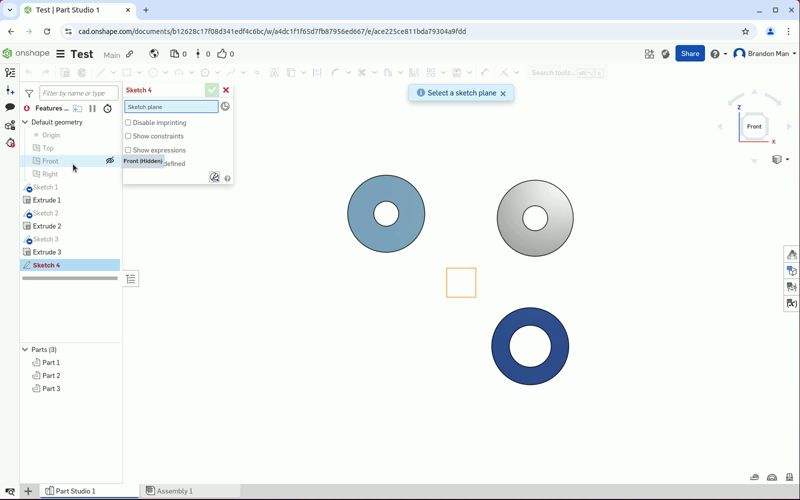
click(73, 163)
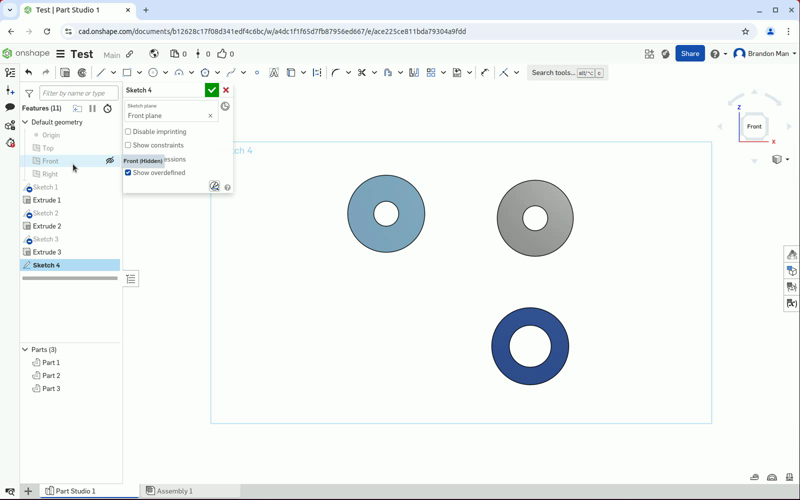
mouse_move(73, 352)
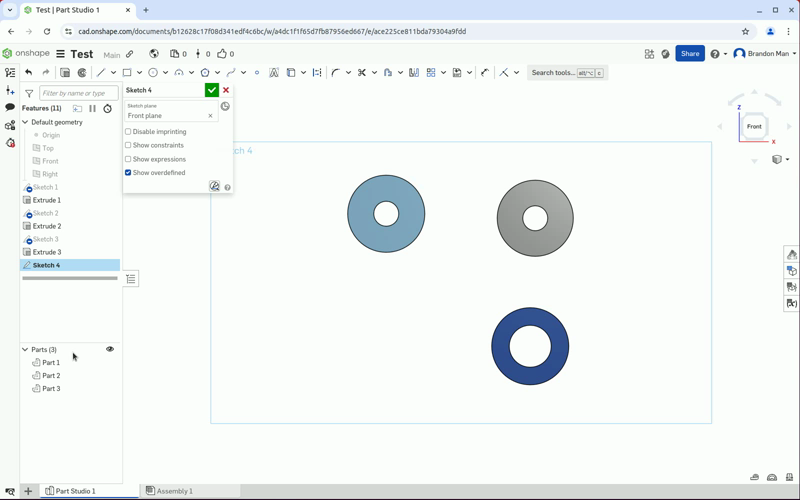
key(y)
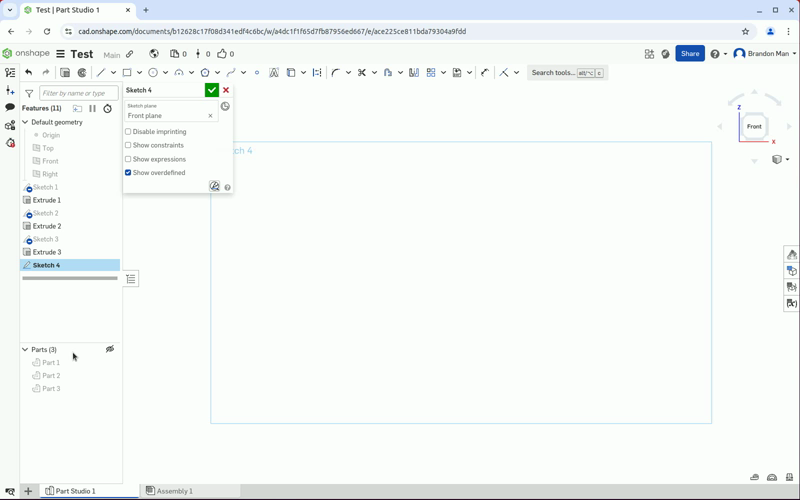
key(c)
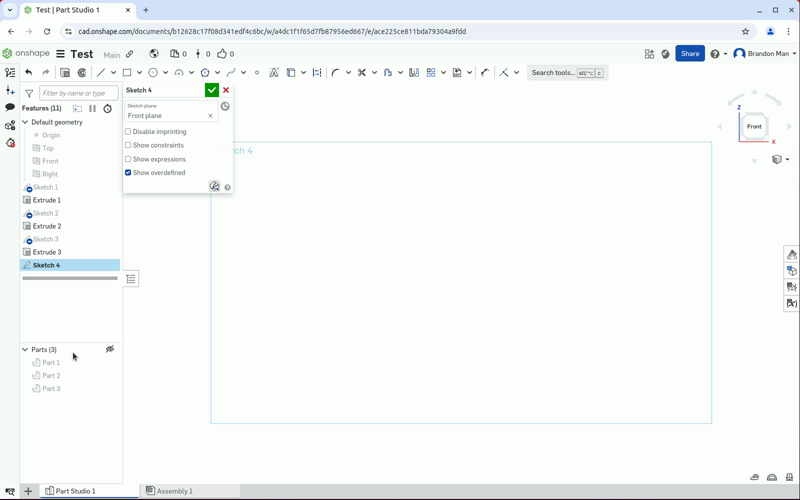
key_down(shift)
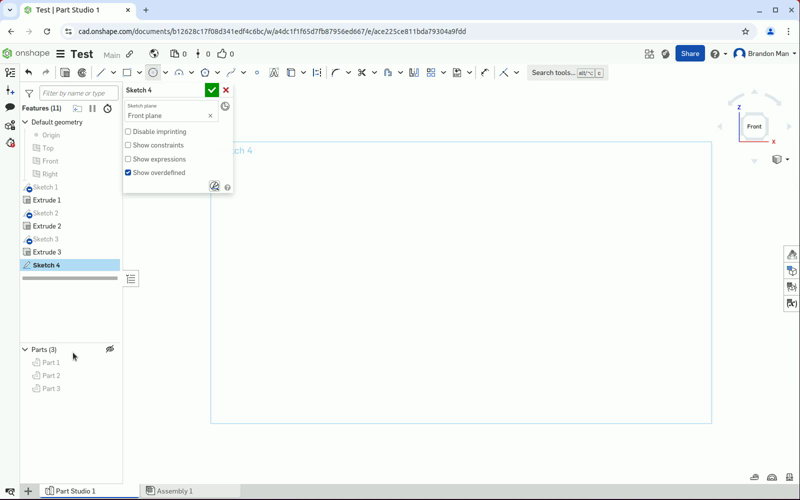
mouse_move(396, 352)
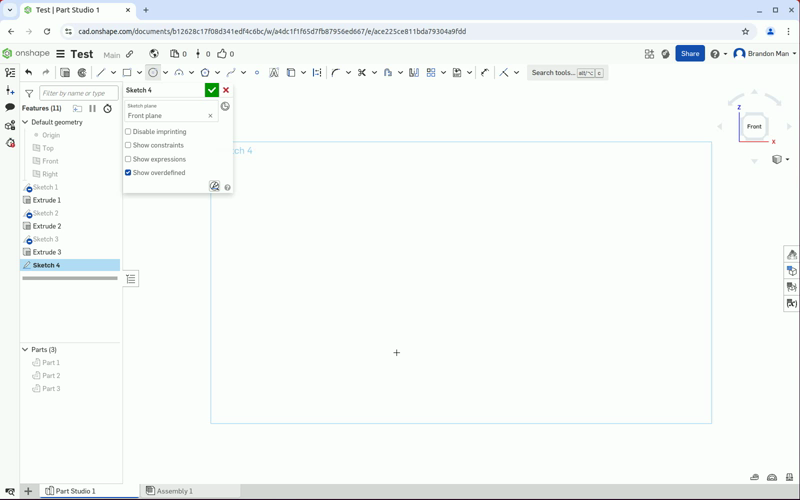
click(396, 352)
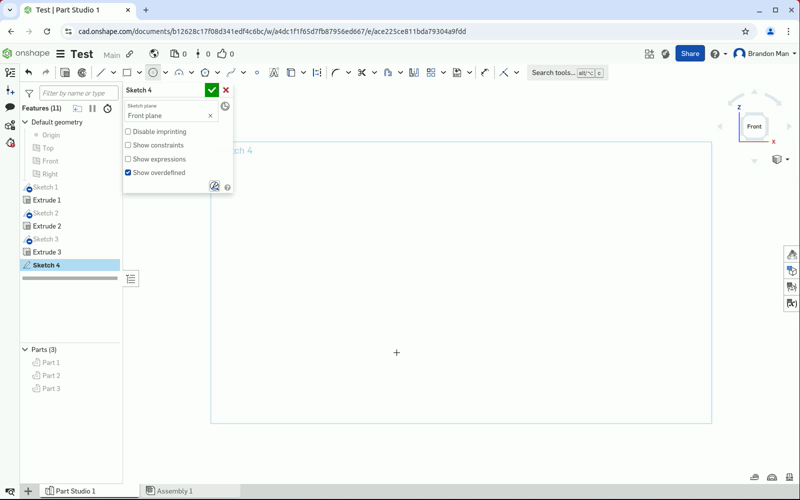
key_up(shift)
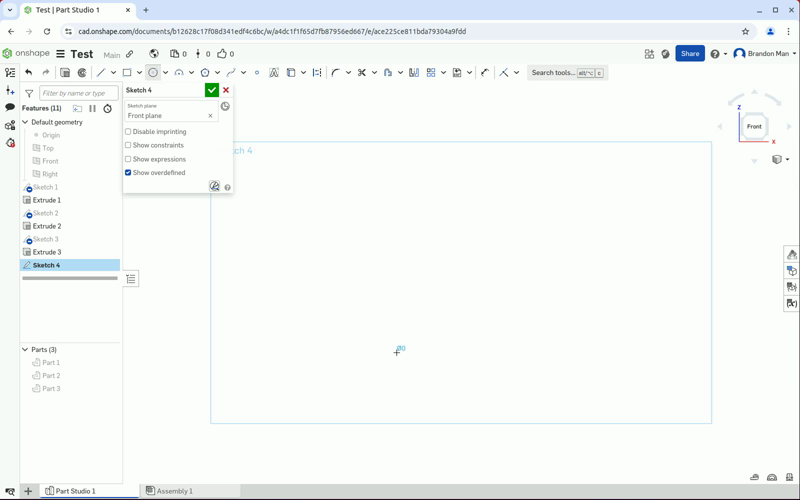
mouse_move(434, 352)
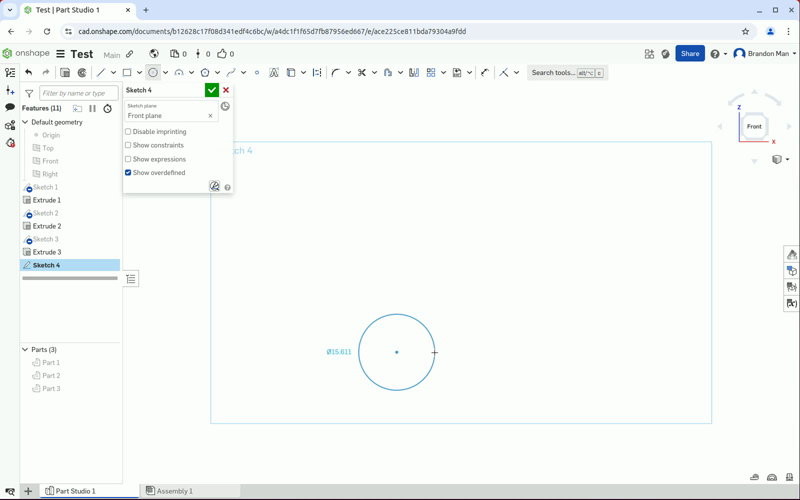
click(434, 352)
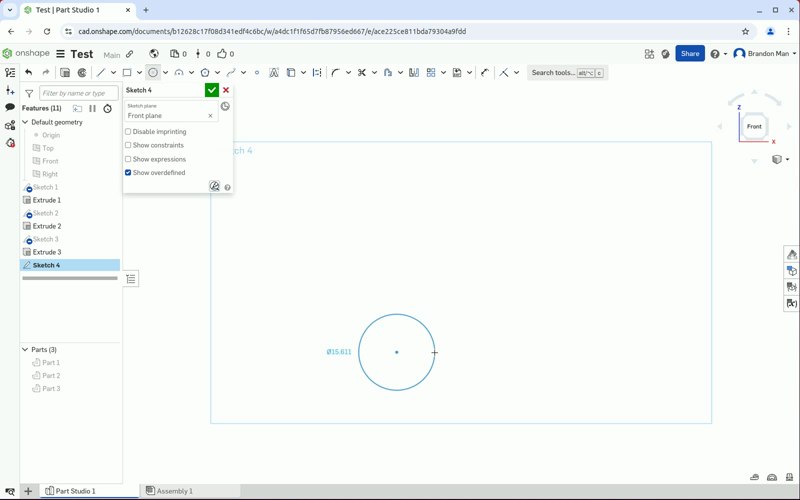
key(esc)
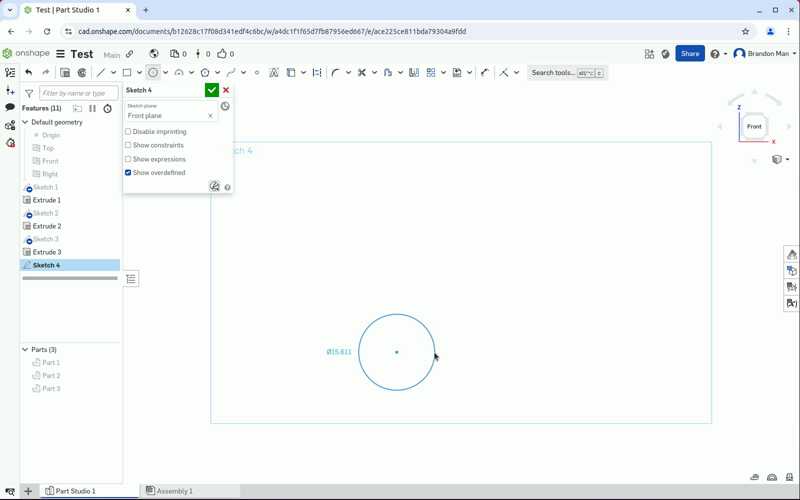
key(c)
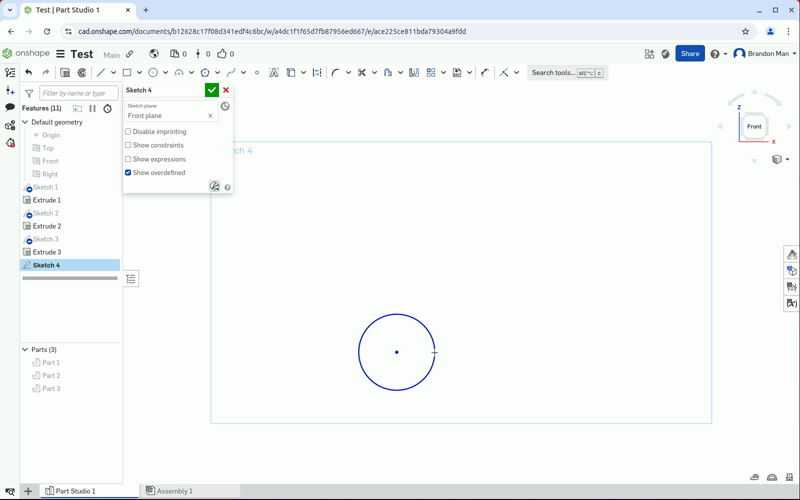
key_down(shift)
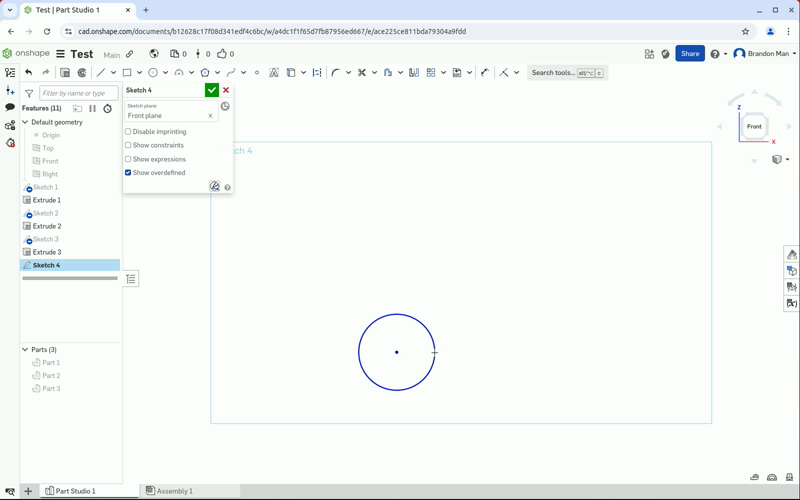
mouse_move(396, 352)
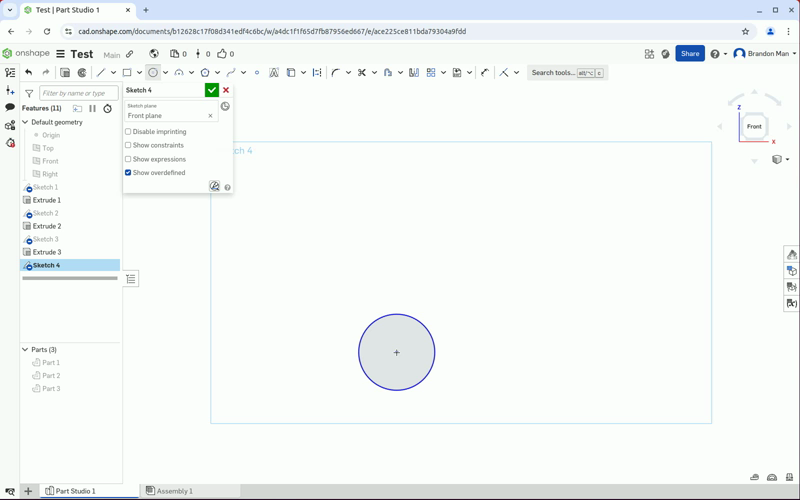
click(396, 352)
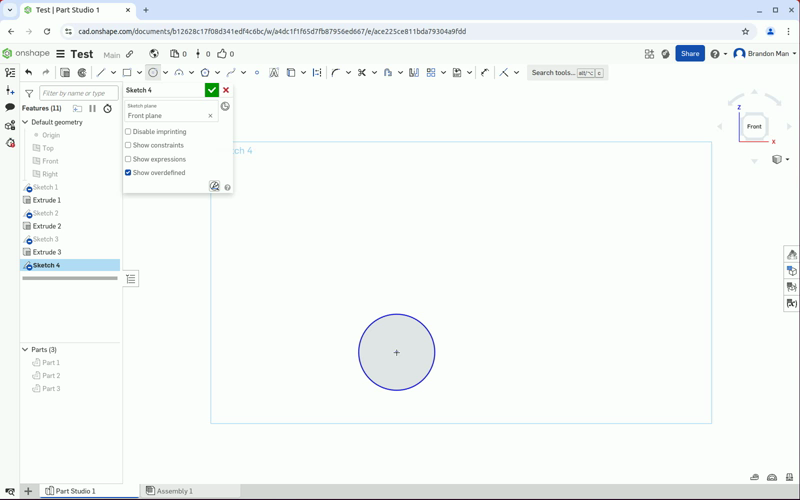
key_up(shift)
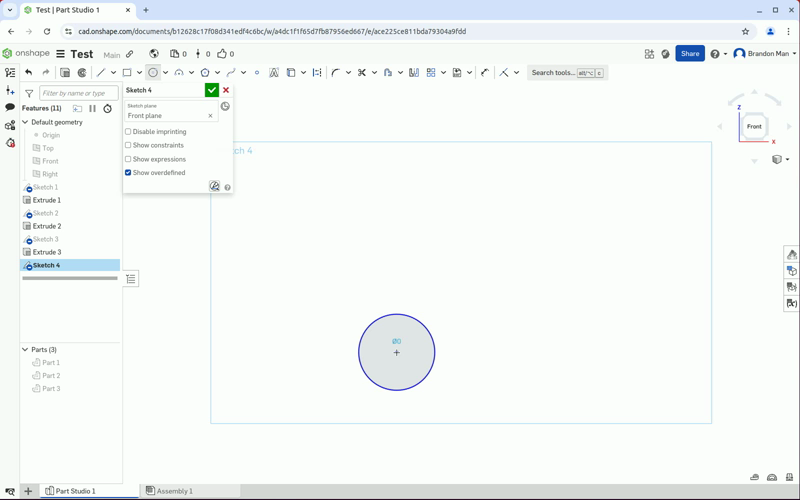
mouse_move(417, 352)
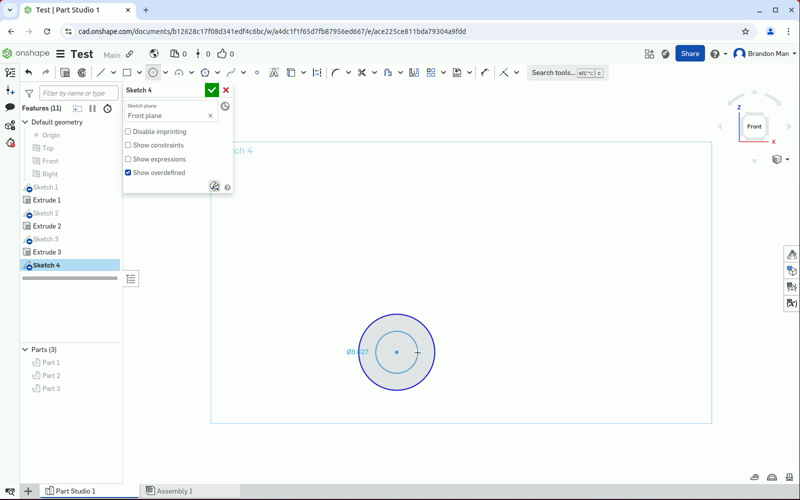
click(417, 352)
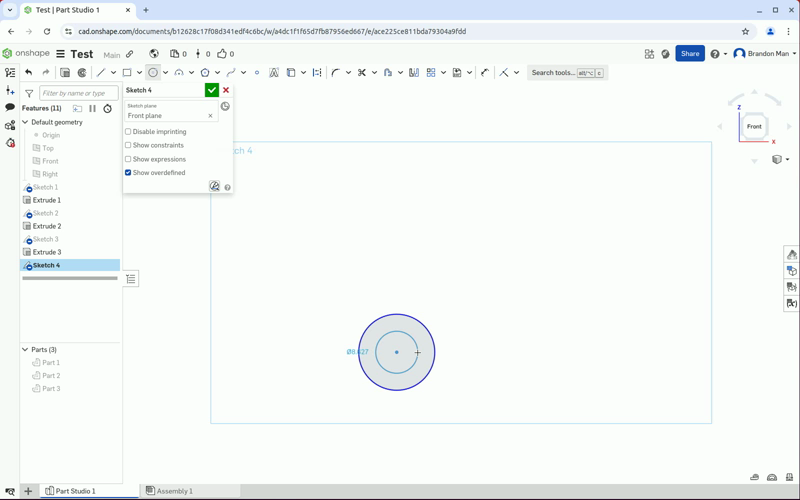
key(esc)
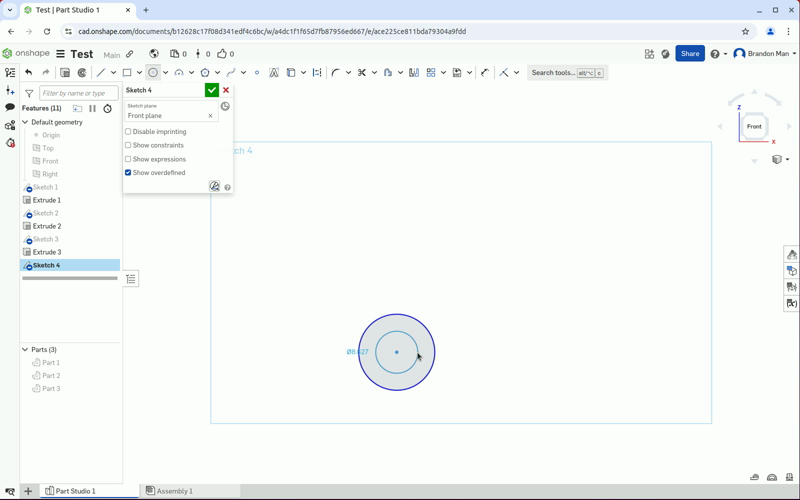
mouse_move(420, 362)
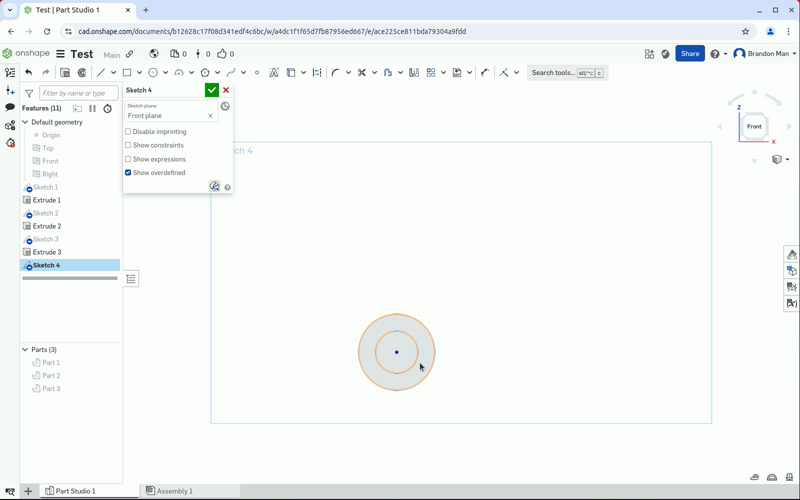
click(420, 362)
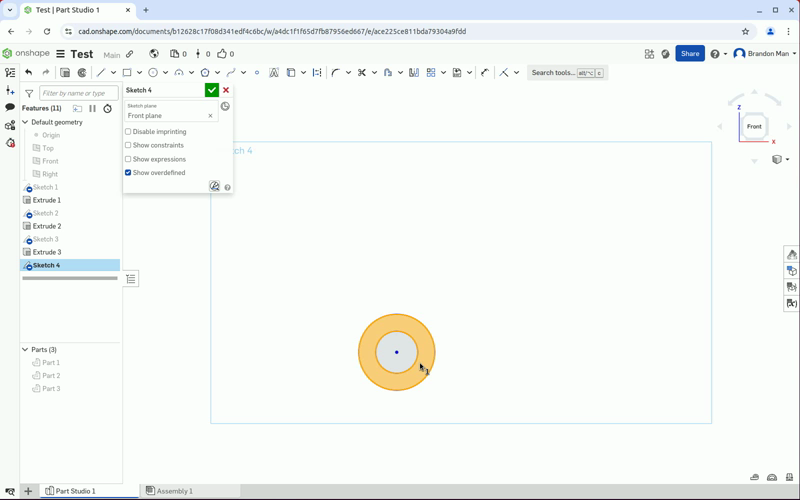
mouse_move(73, 352)
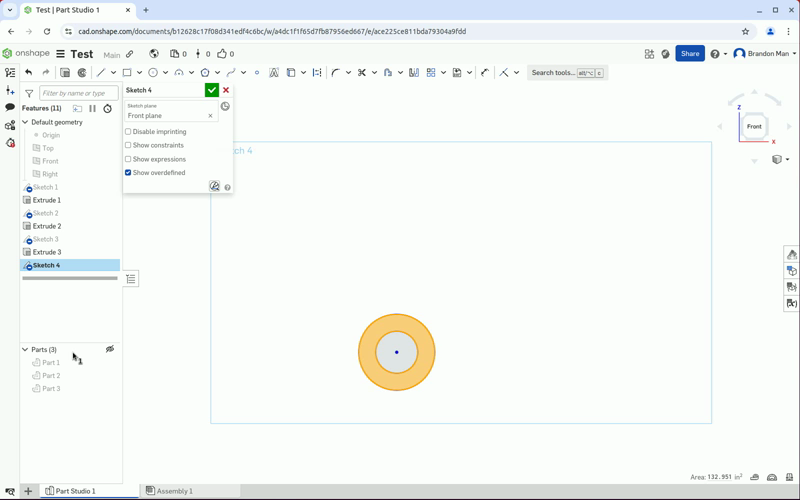
key(shift+y)
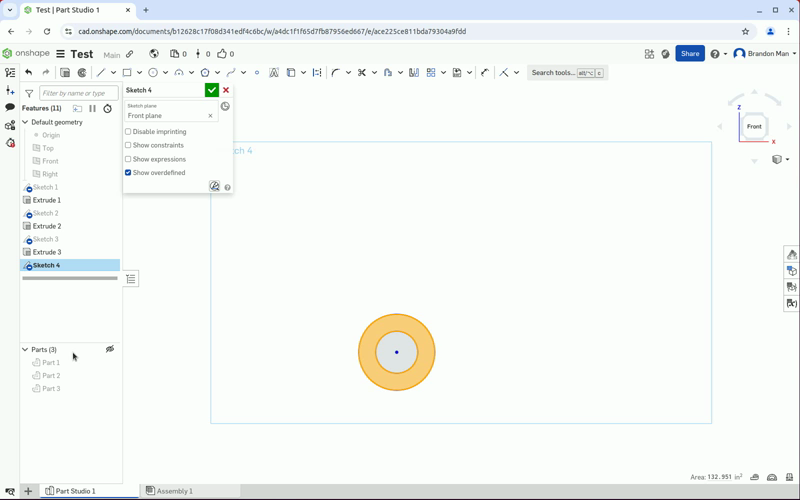
key(shift+e)
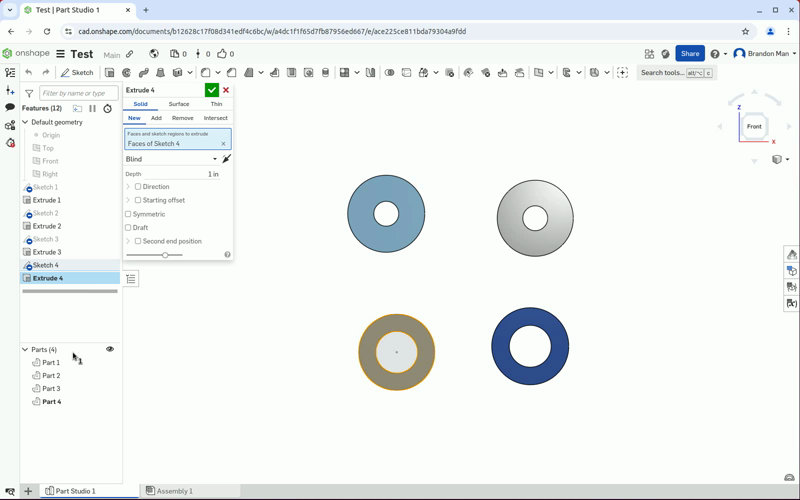
mouse_move(143, 106)
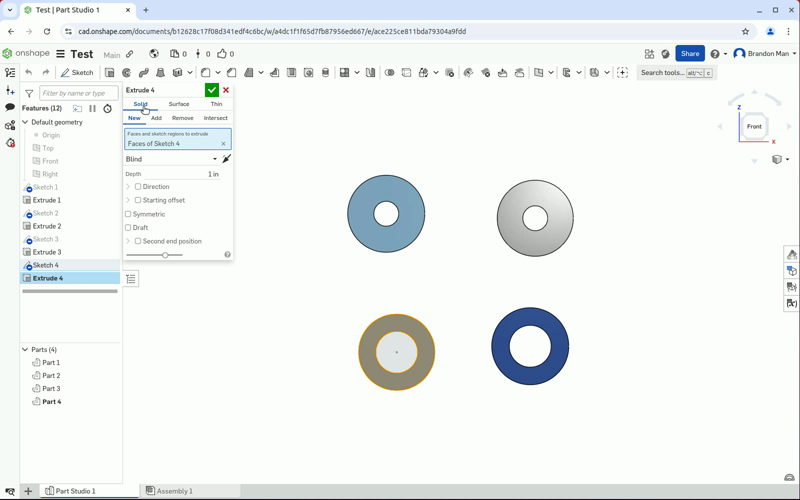
click(143, 106)
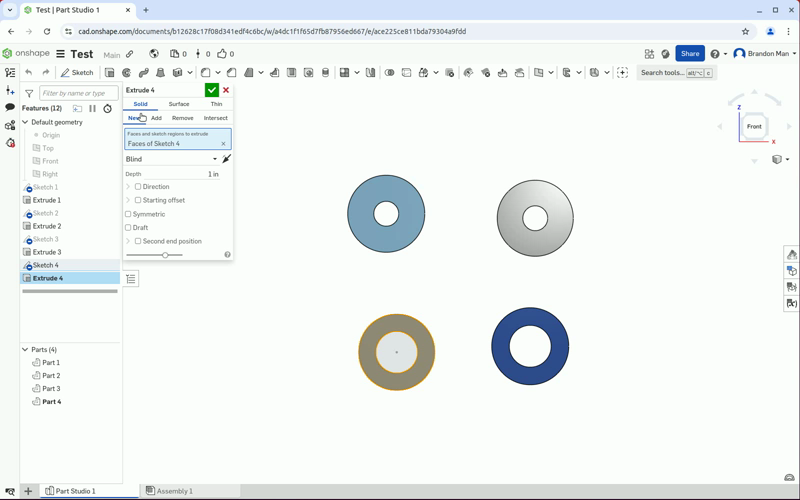
mouse_move(137, 120)
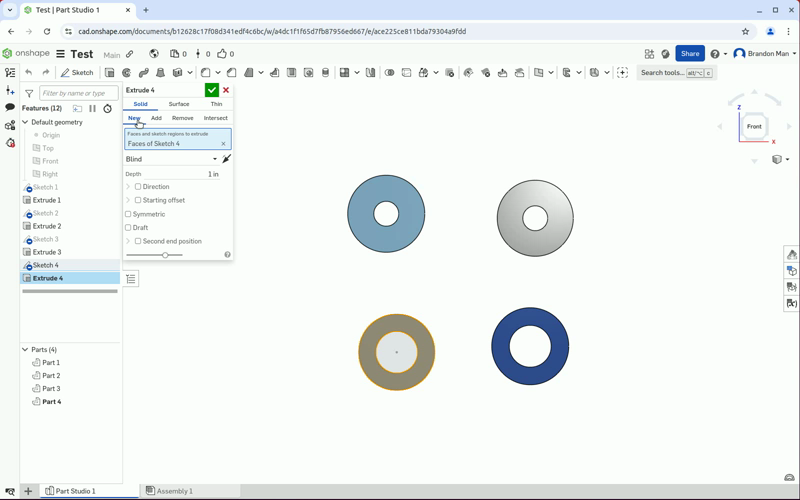
click(137, 120)
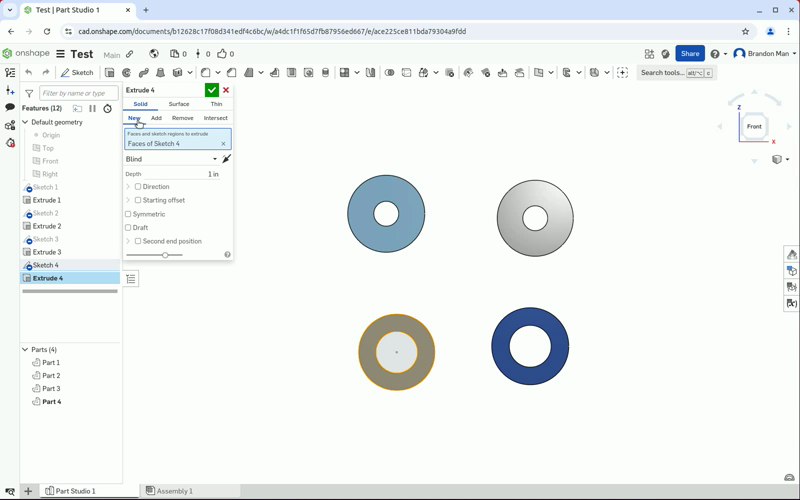
key(tab, 4)
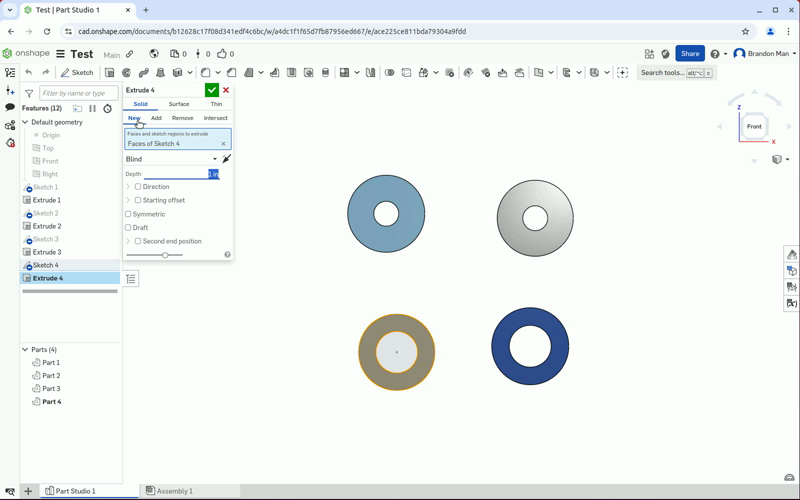
text(8.425)
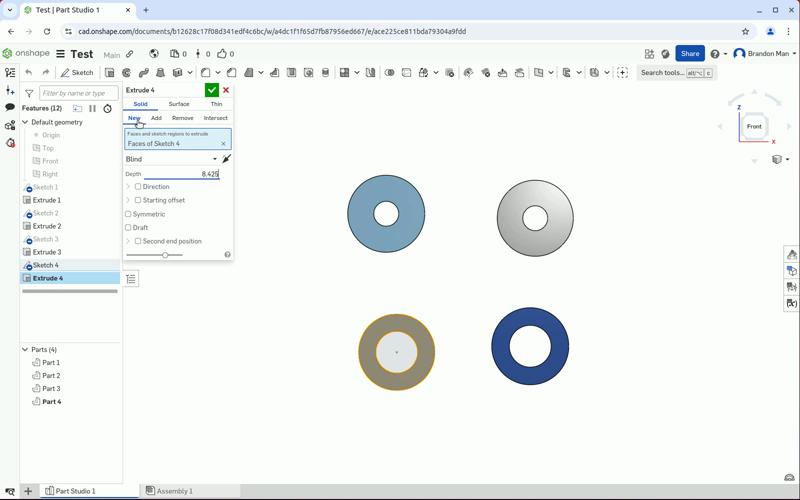
key(enter)
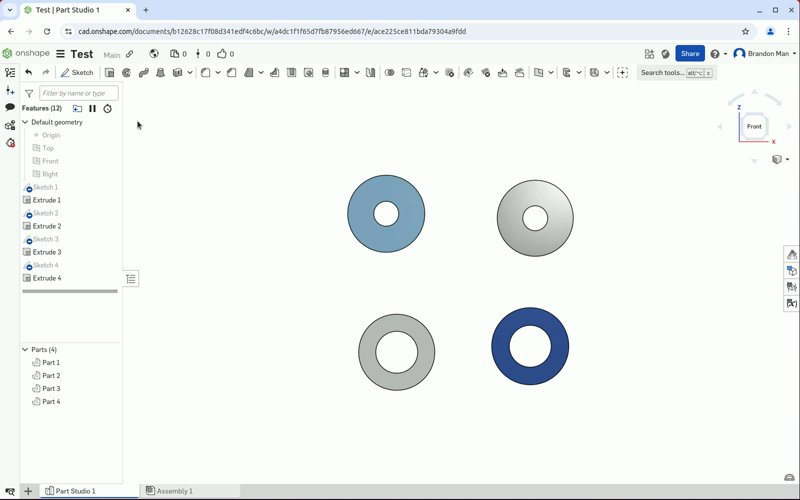
key(shift+h)
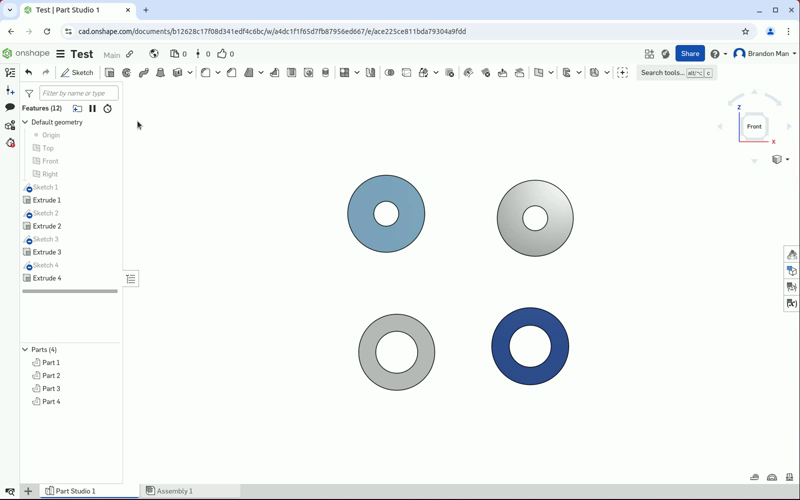
key(shift+h)
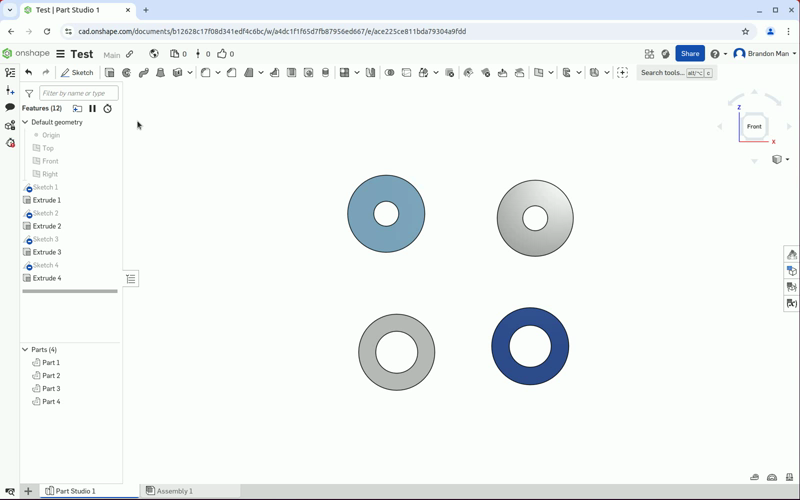
key(shift+7)
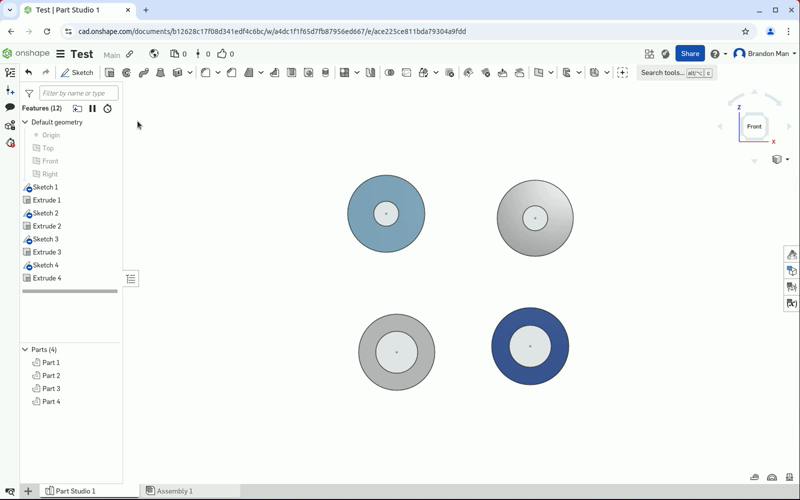
key(left, 2)
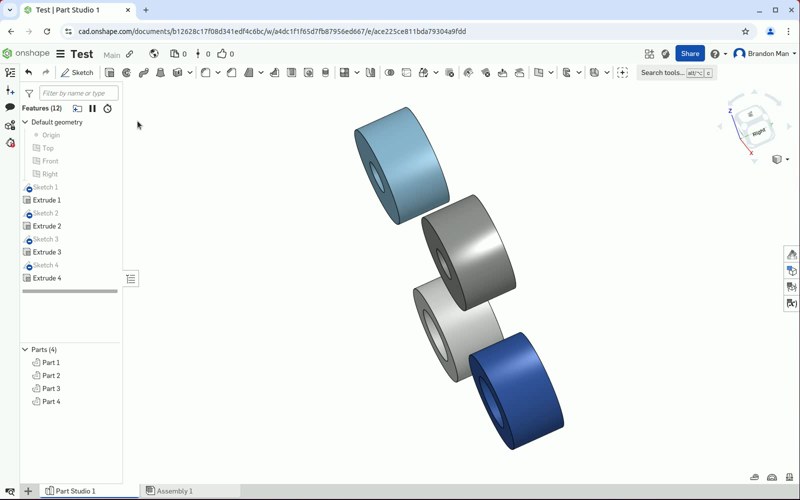
key(down, 2)
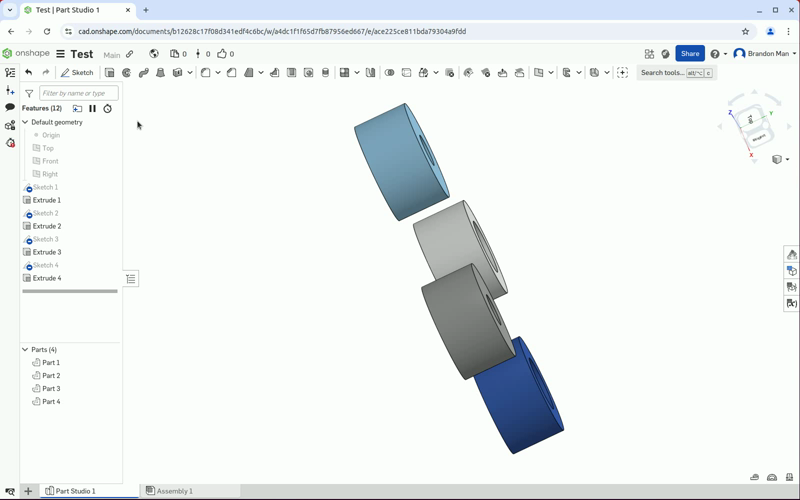
key(up, 2)
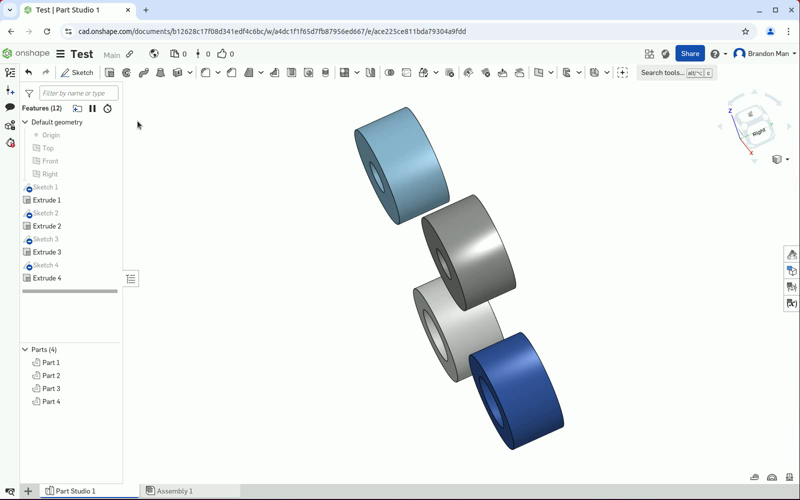
key(right, 2)
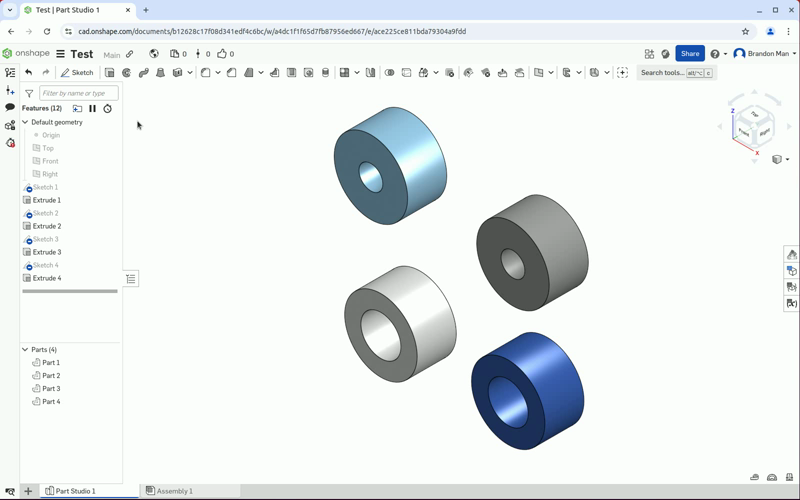
mouse_move(73, 189)
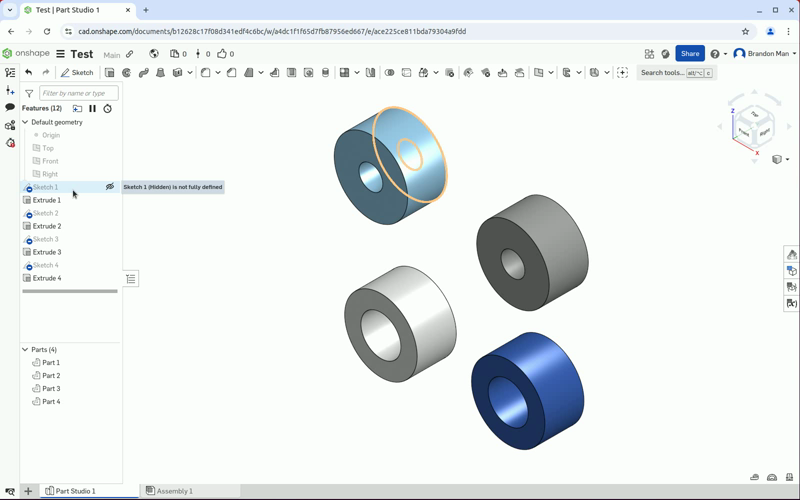
click(73, 189)